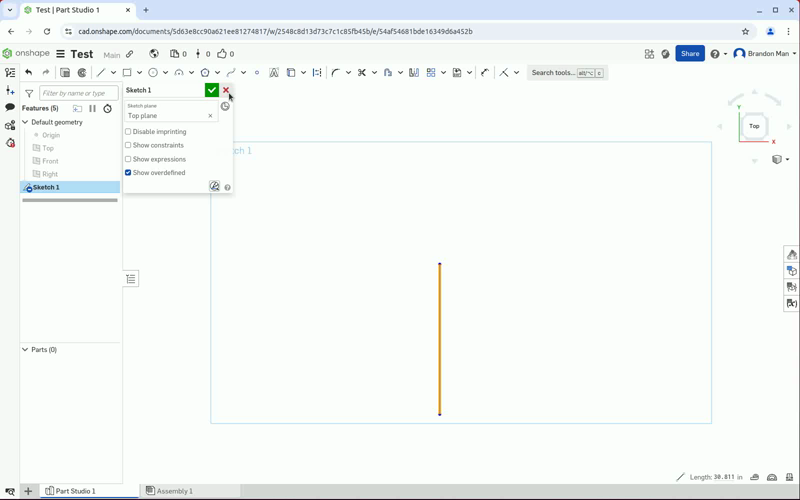
key(shift+h)
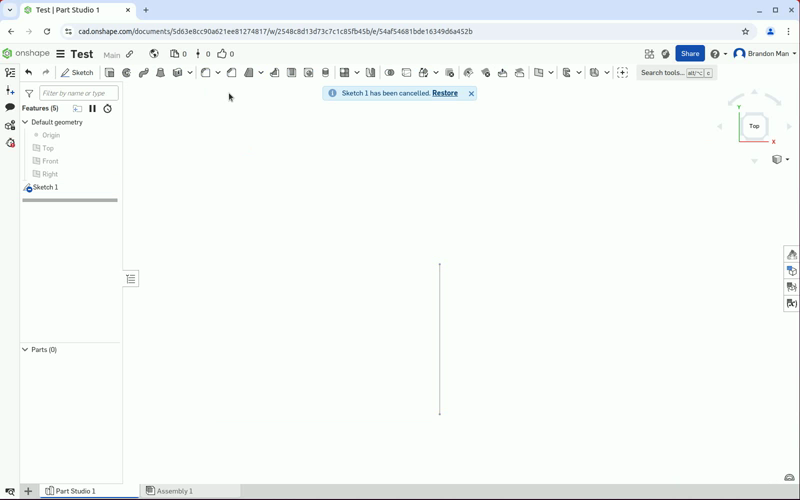
key(shift+s)
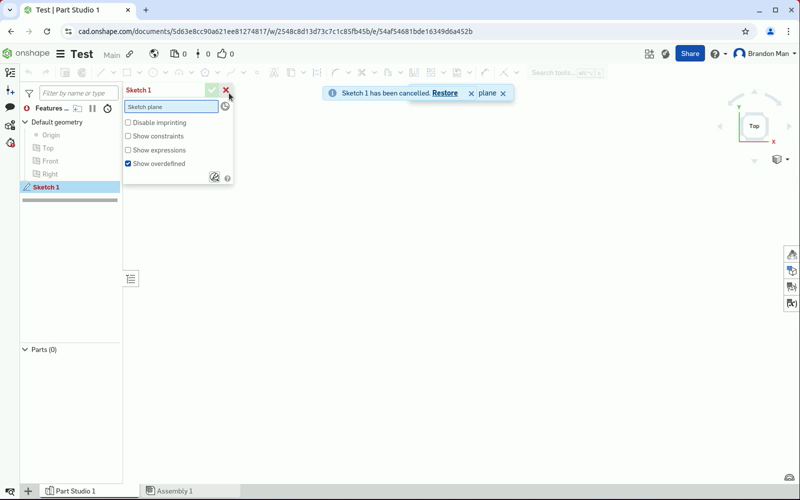
mouse_move(73, 150)
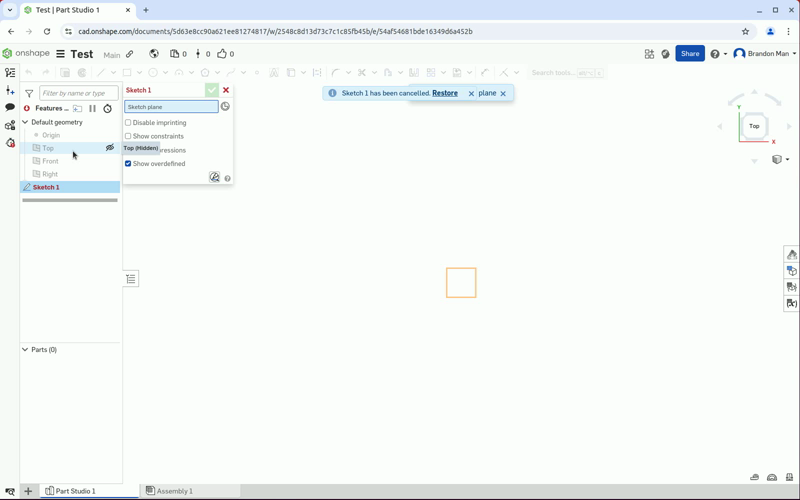
click(73, 150)
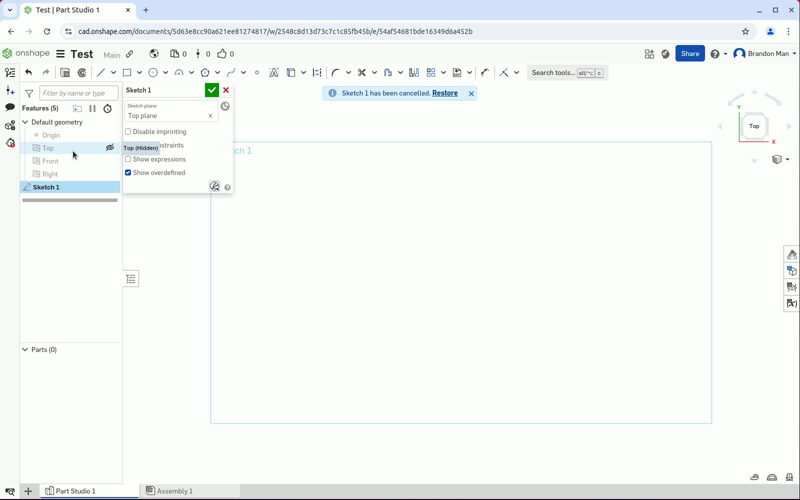
mouse_move(73, 352)
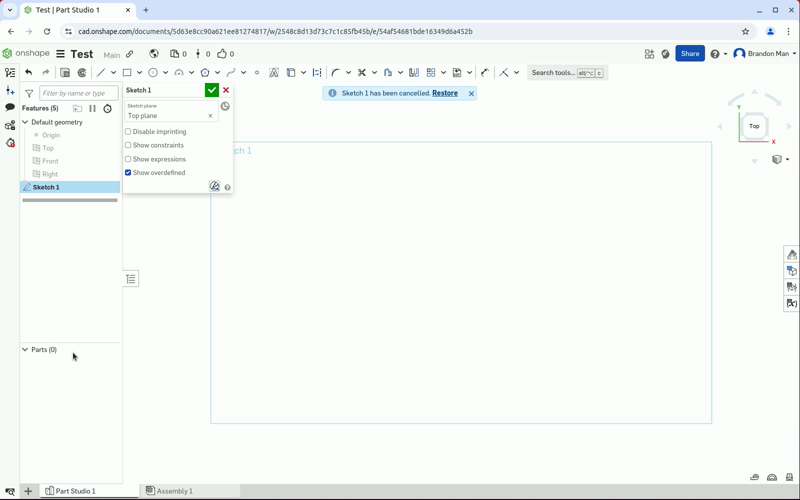
key(y)
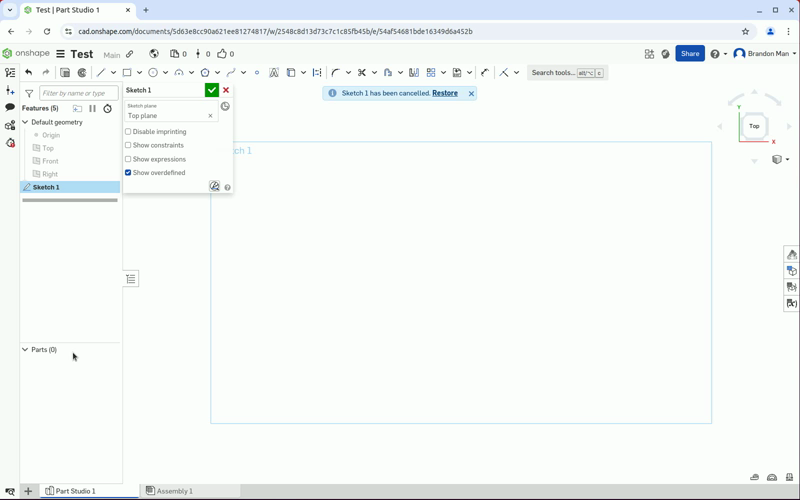
key(l)
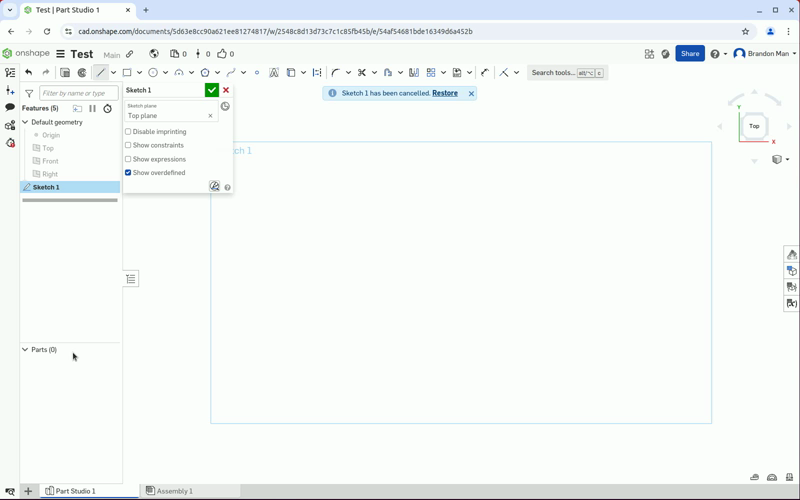
key_down(shift)
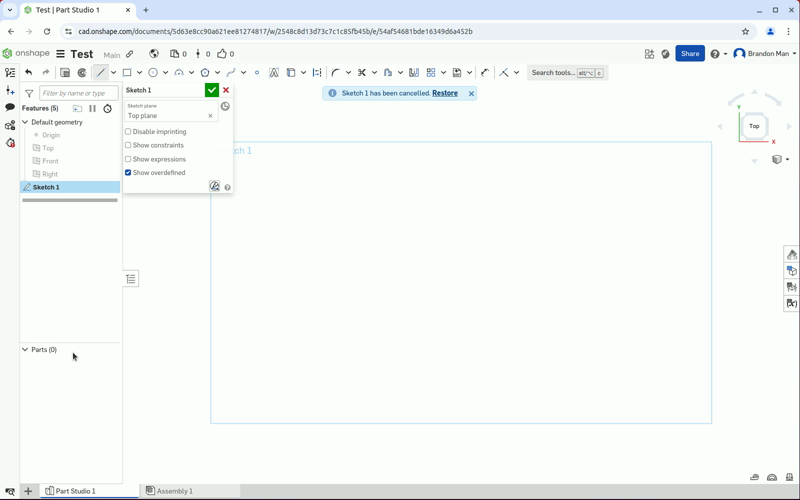
mouse_move(437, 184)
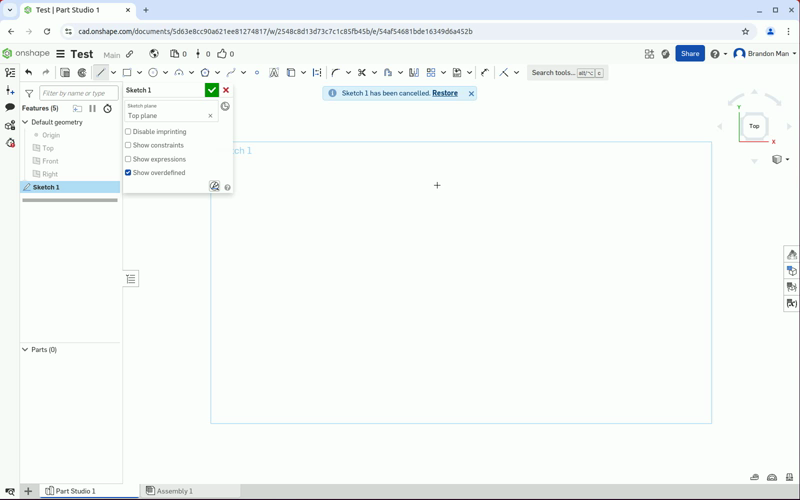
click(437, 184)
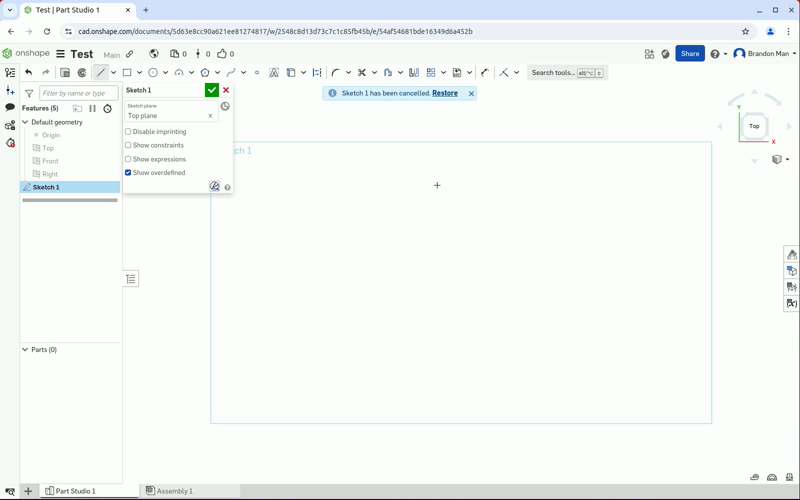
key_up(shift)
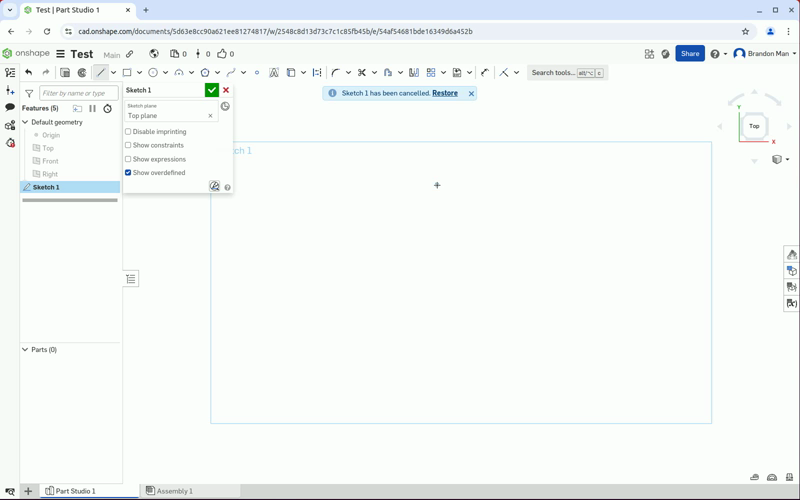
key_down(shift)
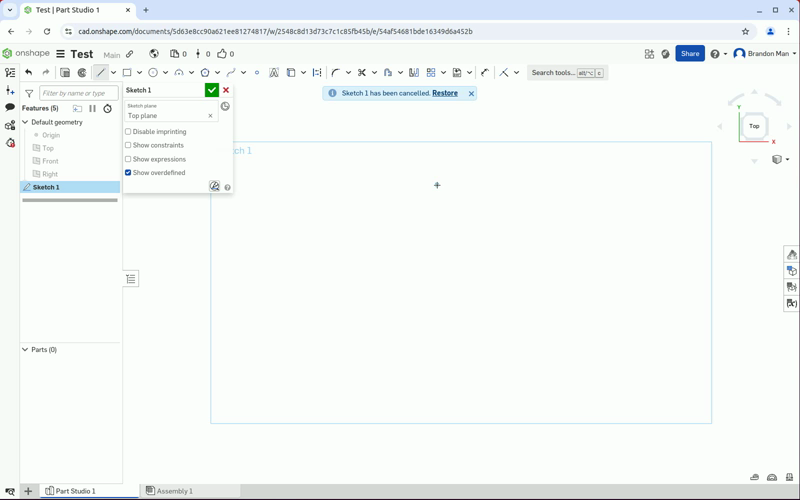
mouse_move(467, 184)
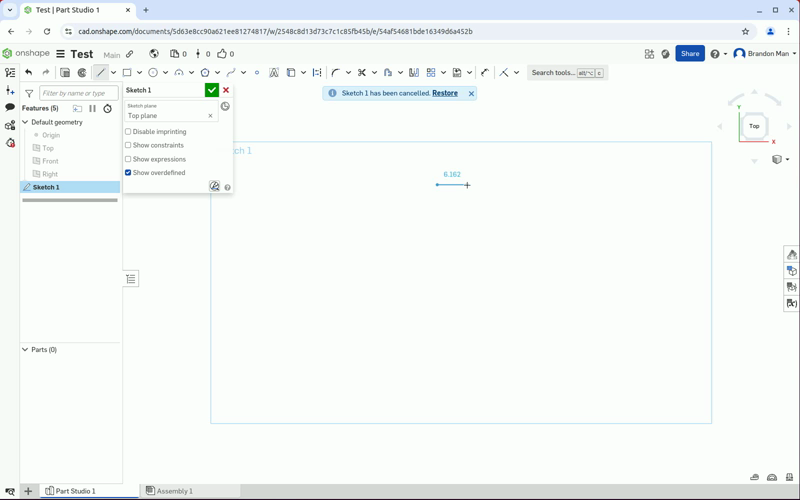
mouse_move(460, 225)
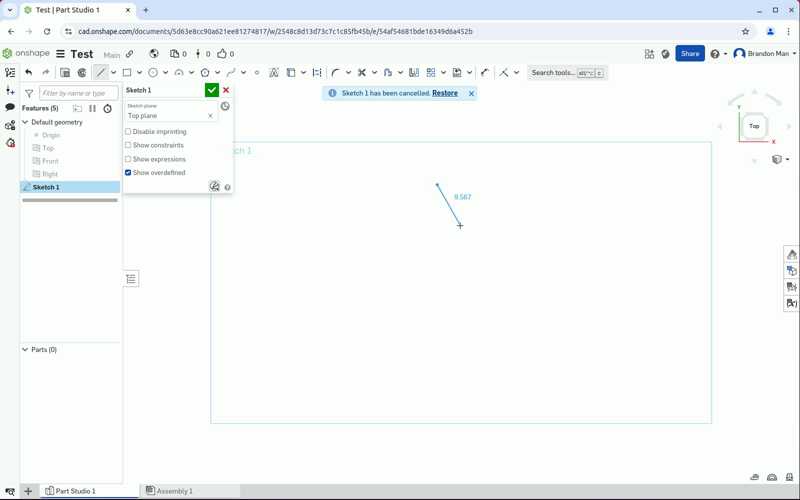
click(460, 225)
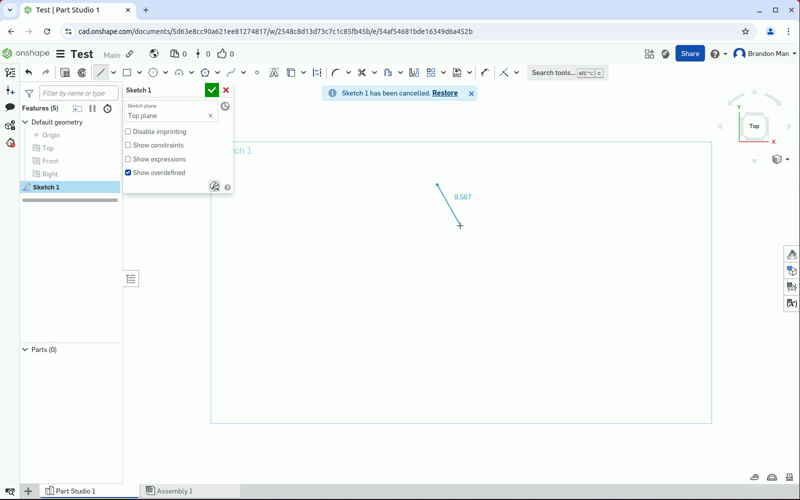
key_up(shift)
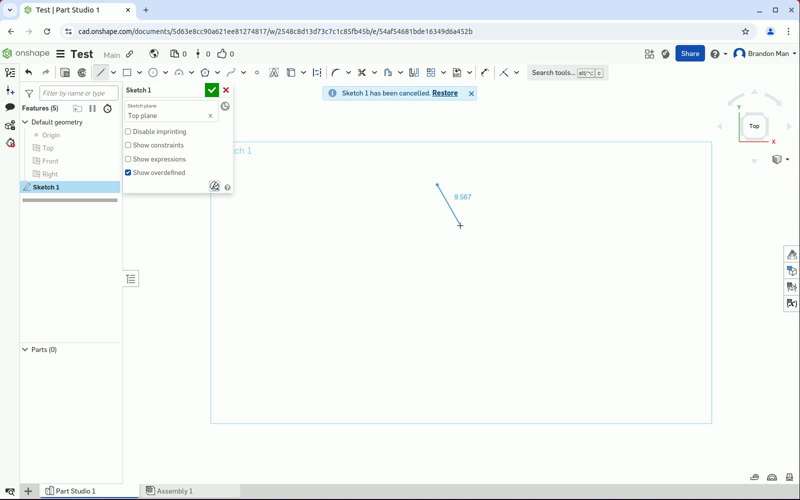
key_down(shift)
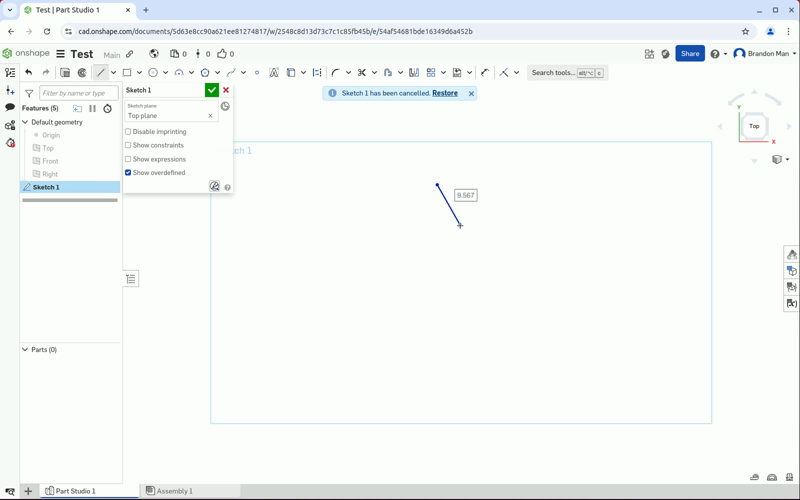
mouse_move(490, 225)
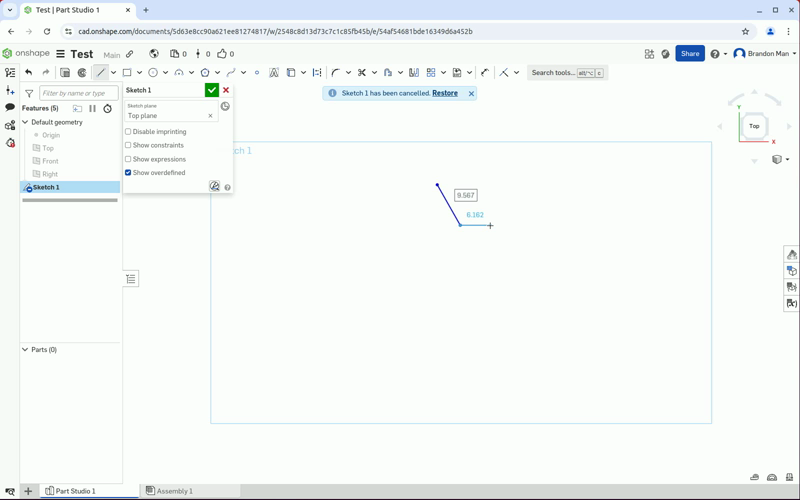
mouse_move(460, 283)
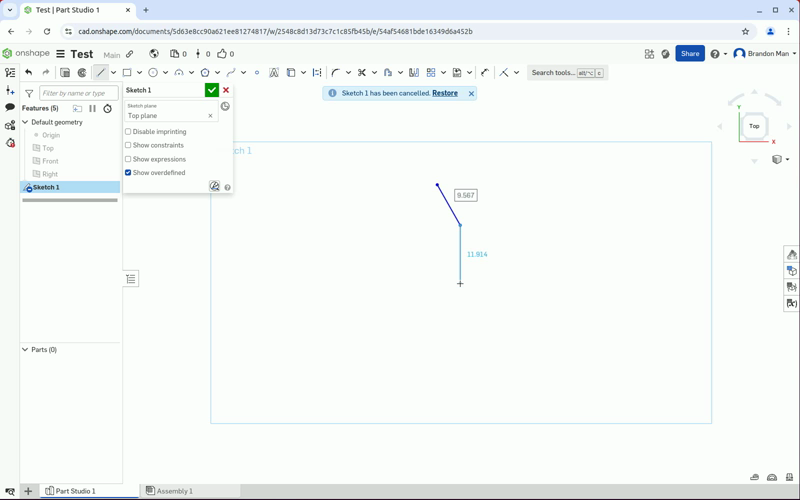
click(460, 283)
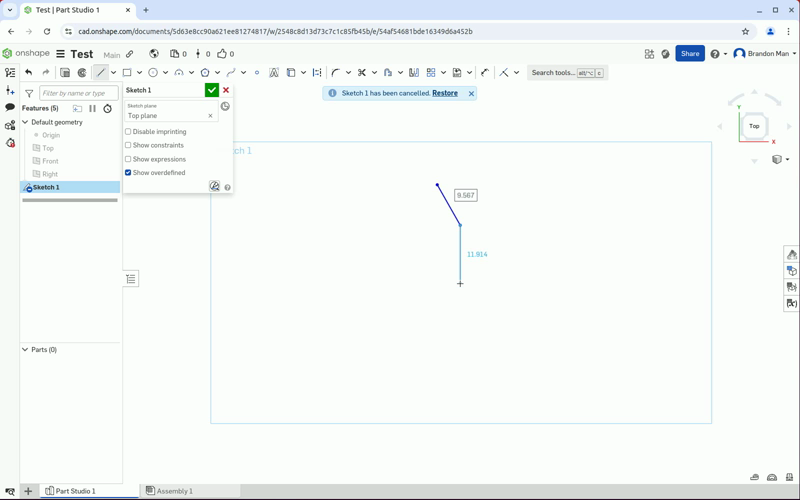
key_up(shift)
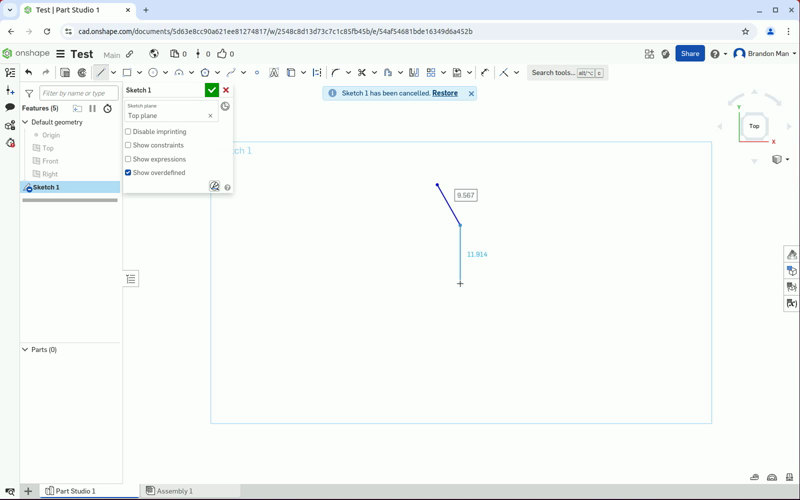
key_down(shift)
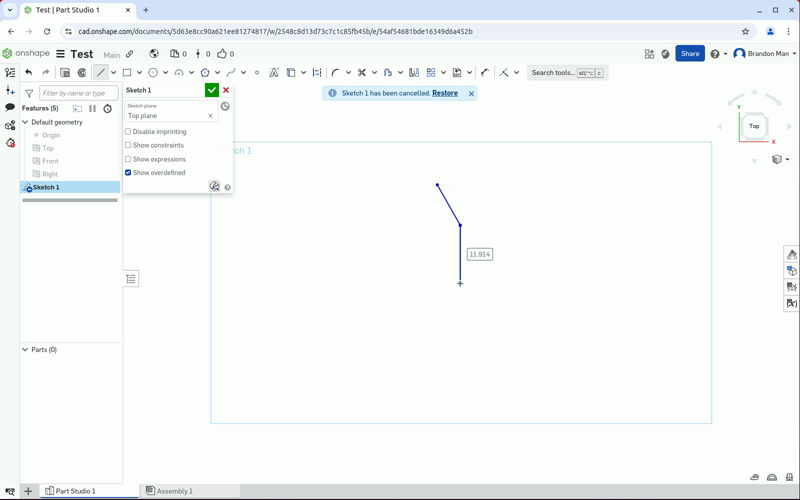
mouse_move(490, 283)
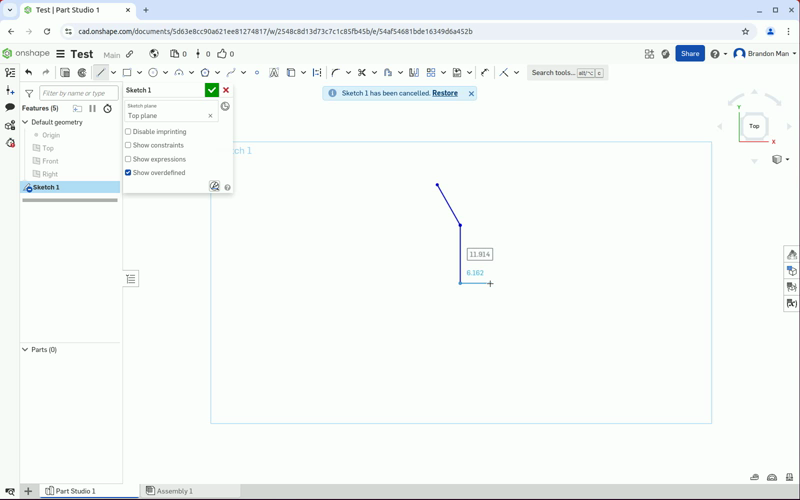
mouse_move(469, 283)
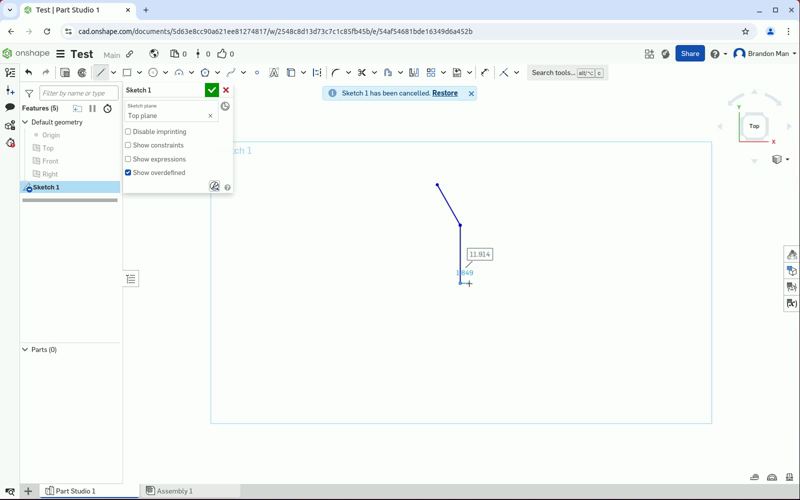
click(469, 283)
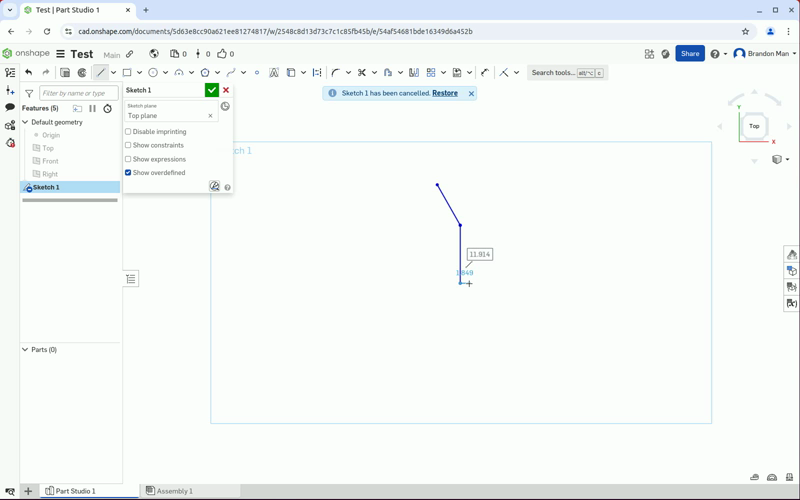
key_up(shift)
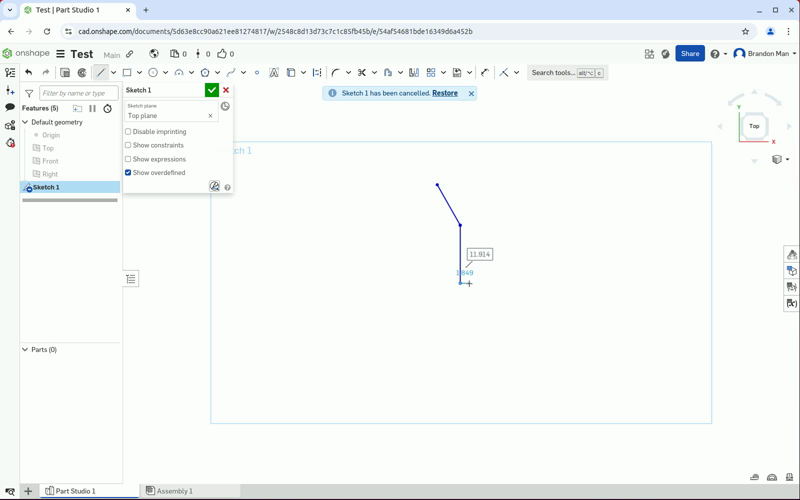
key_down(shift)
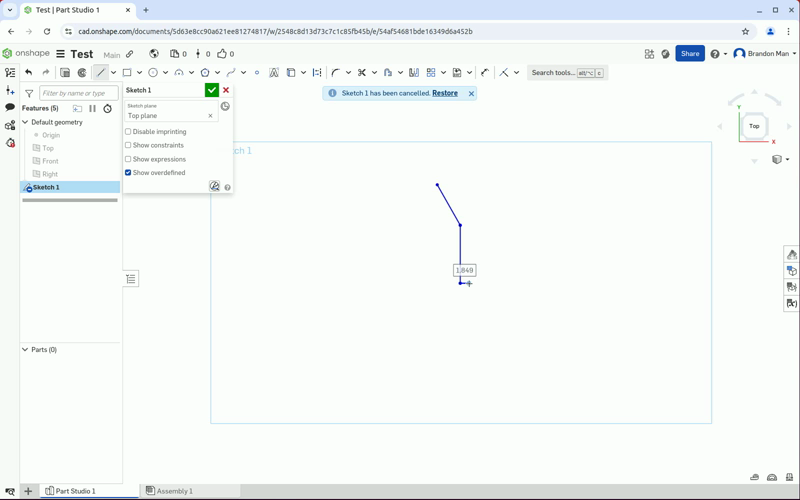
mouse_move(499, 283)
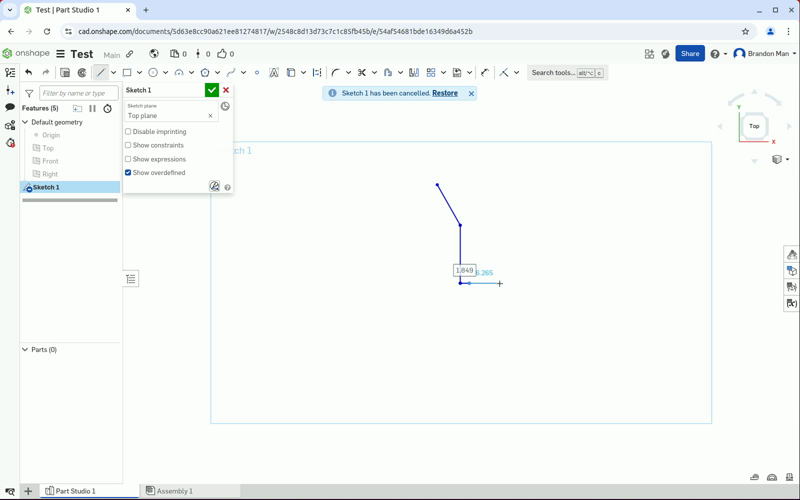
mouse_move(469, 260)
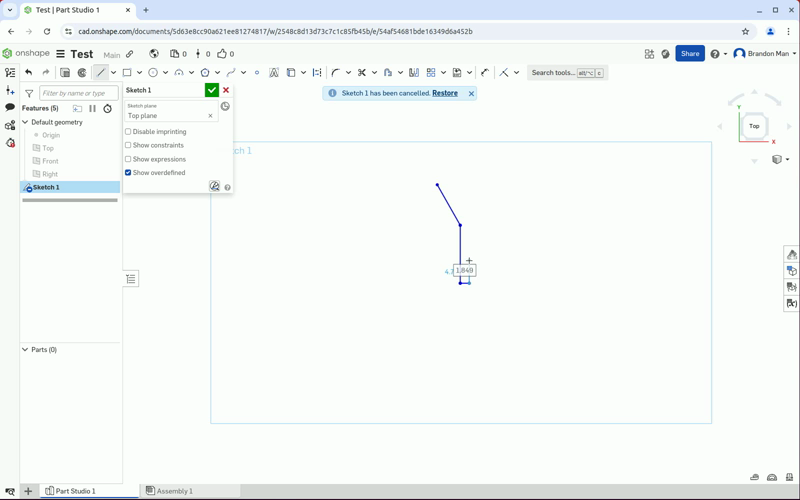
click(469, 260)
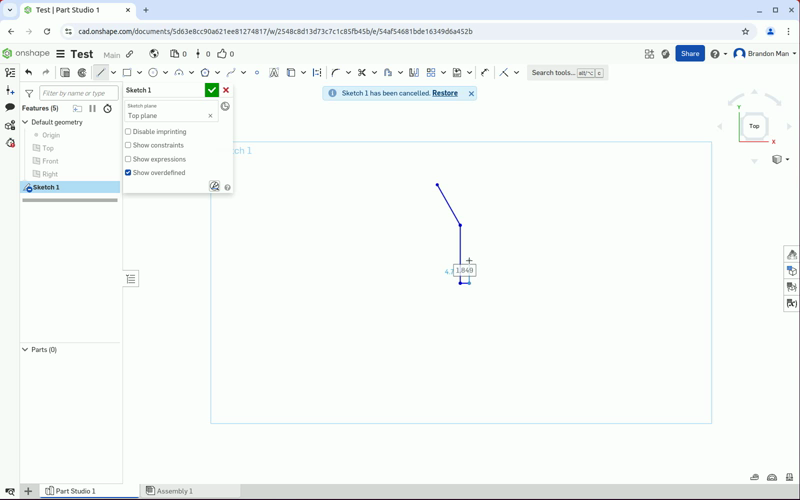
key_up(shift)
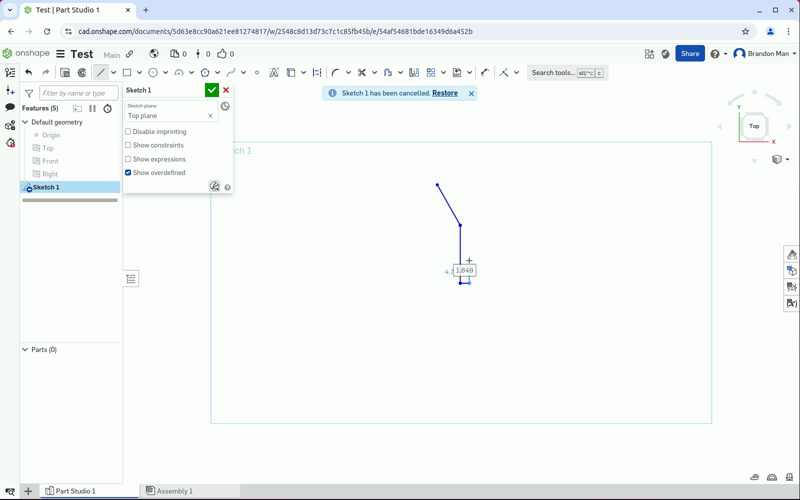
key_down(shift)
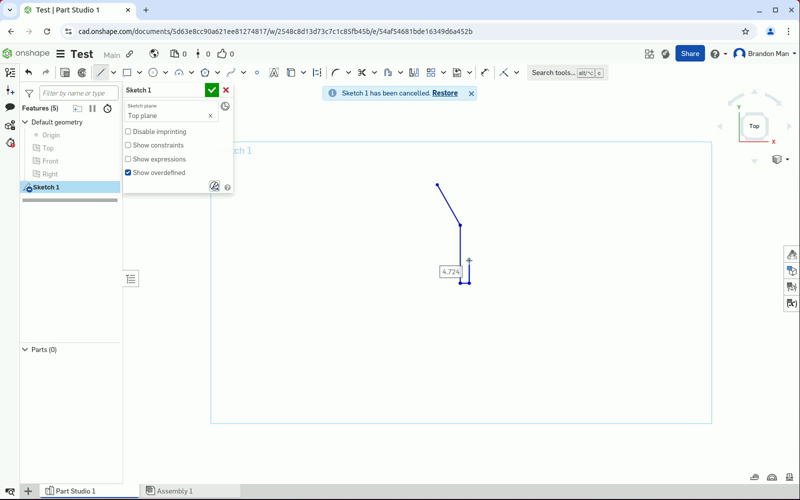
mouse_move(499, 260)
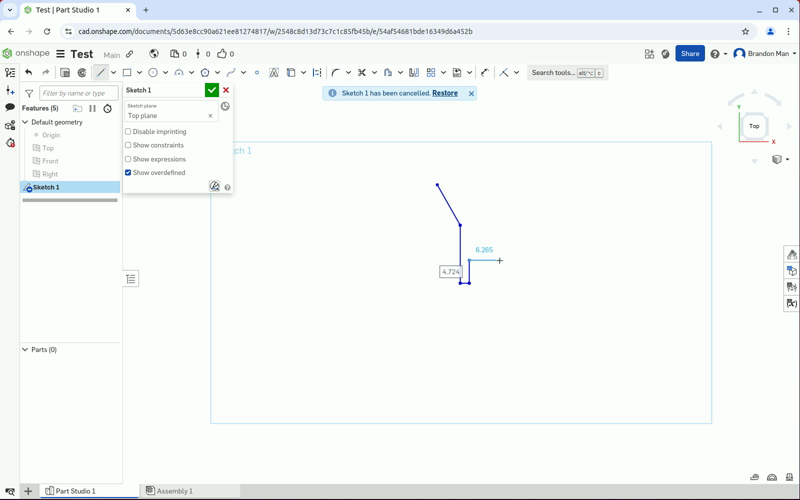
mouse_move(473, 260)
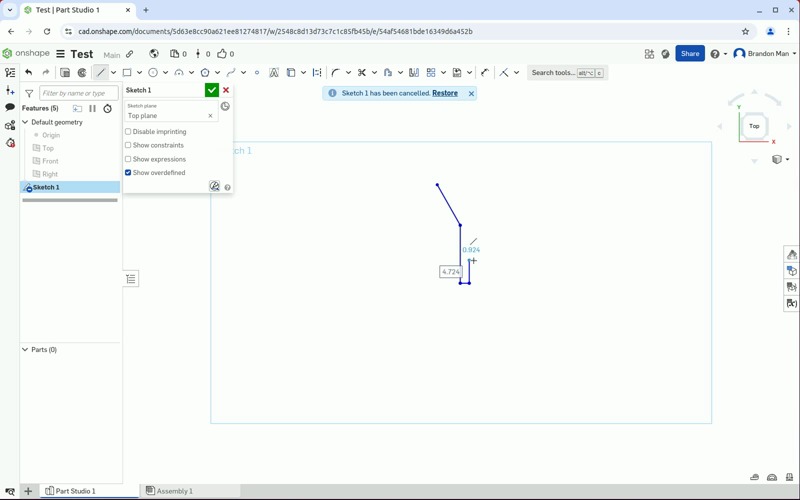
scroll(6)
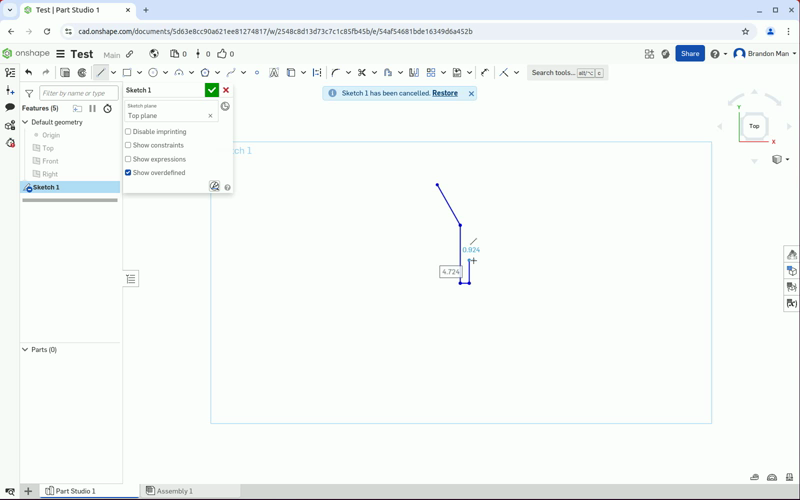
scroll(6)
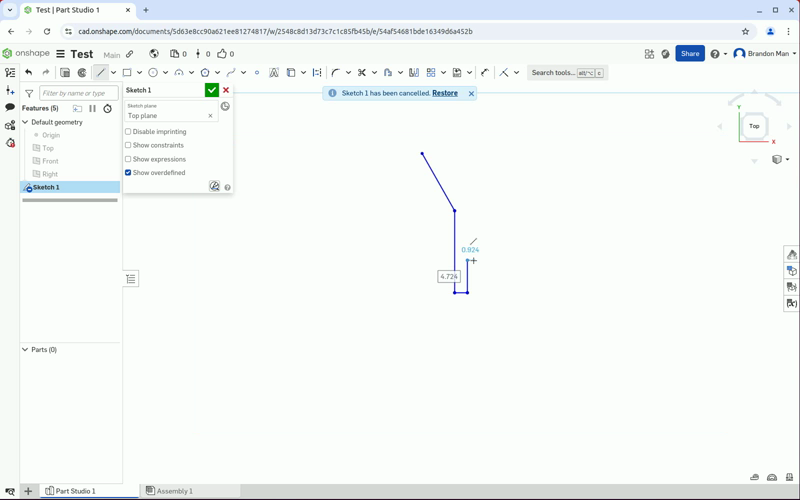
scroll(6)
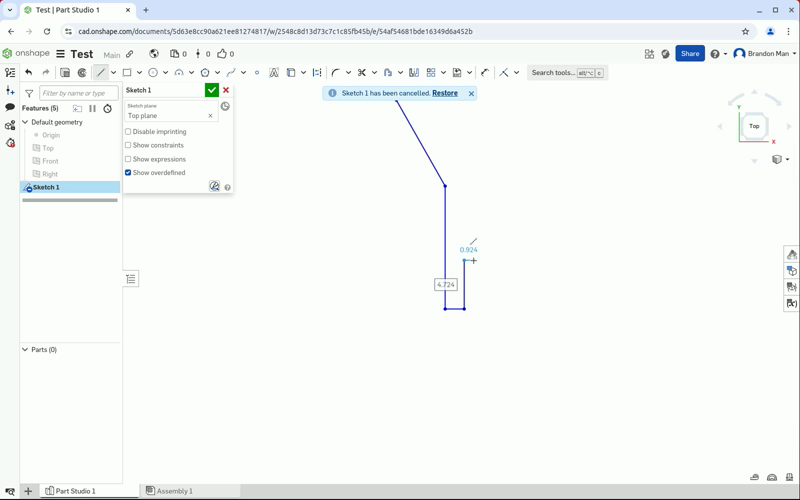
scroll(6)
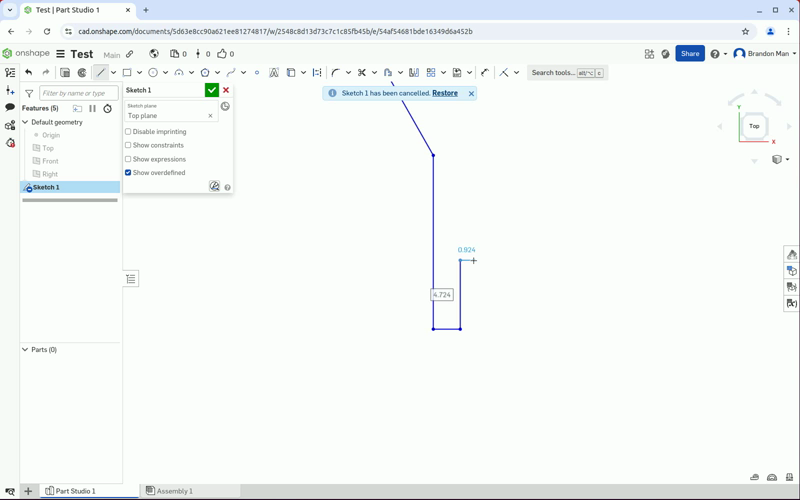
scroll(6)
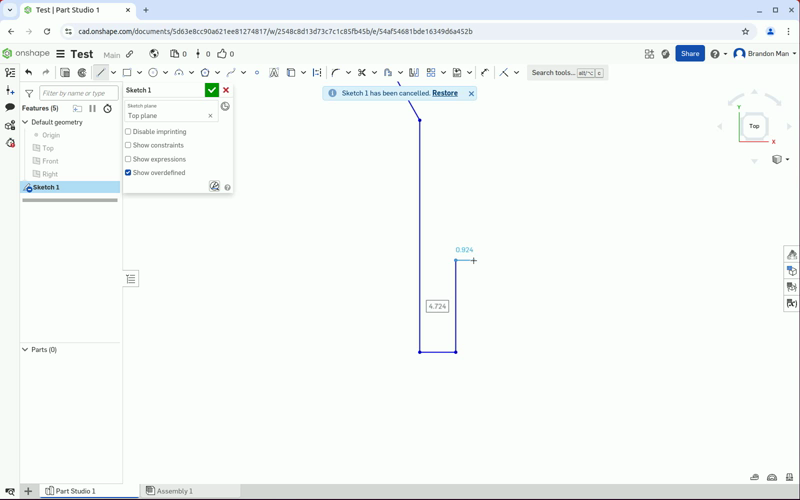
scroll(6)
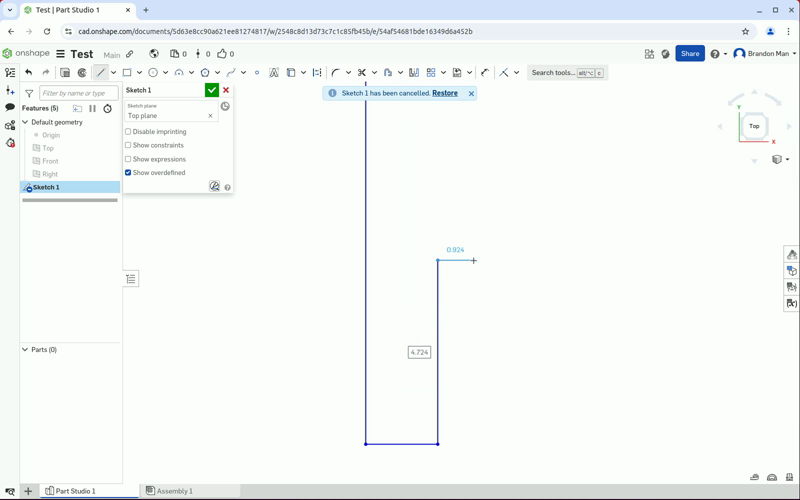
scroll(6)
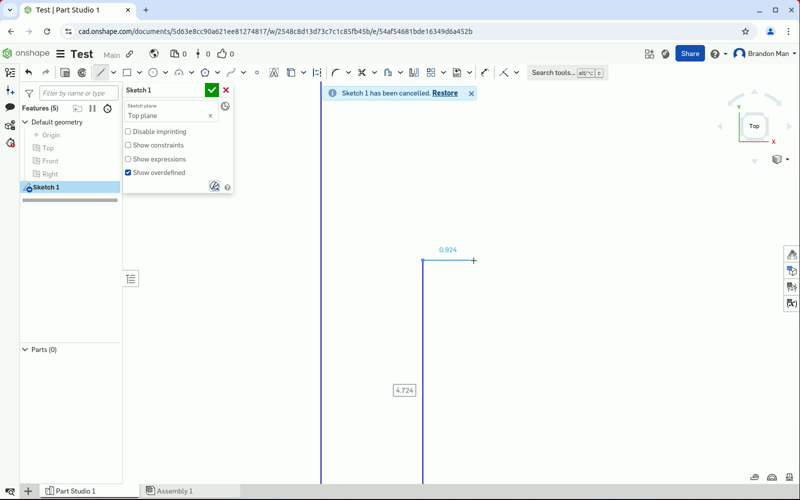
click(473, 260)
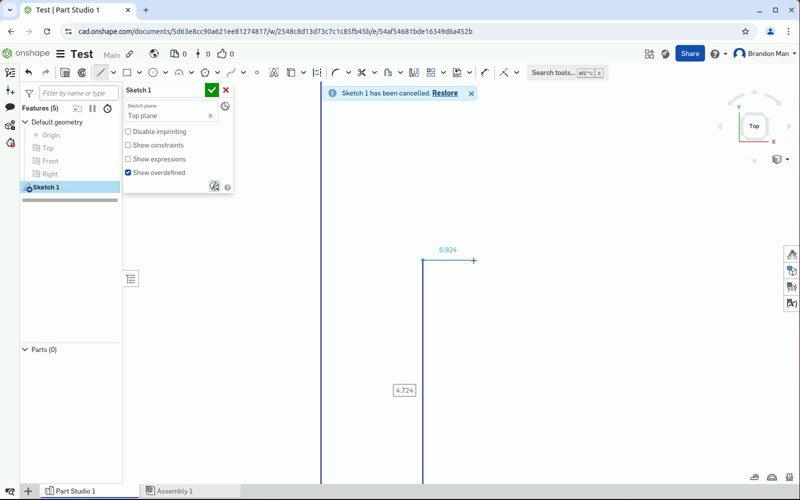
scroll(-6)
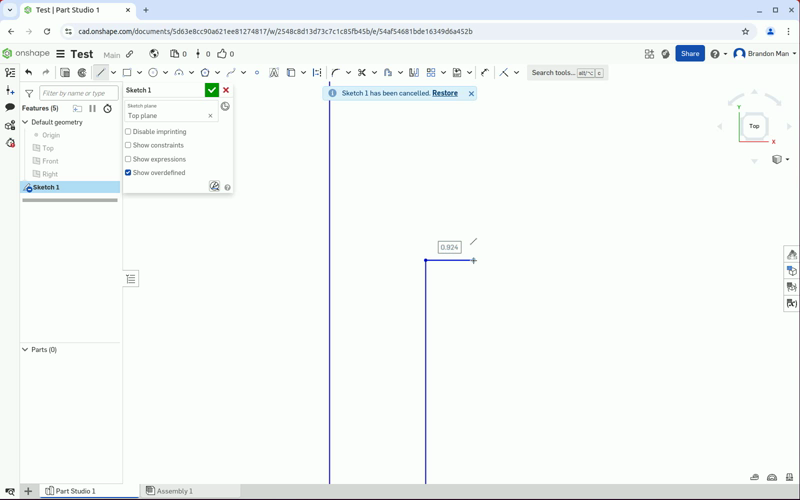
scroll(-6)
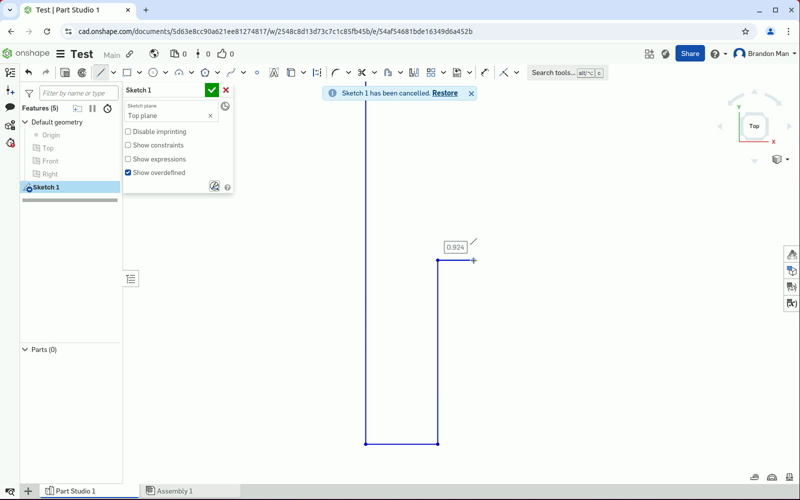
scroll(-6)
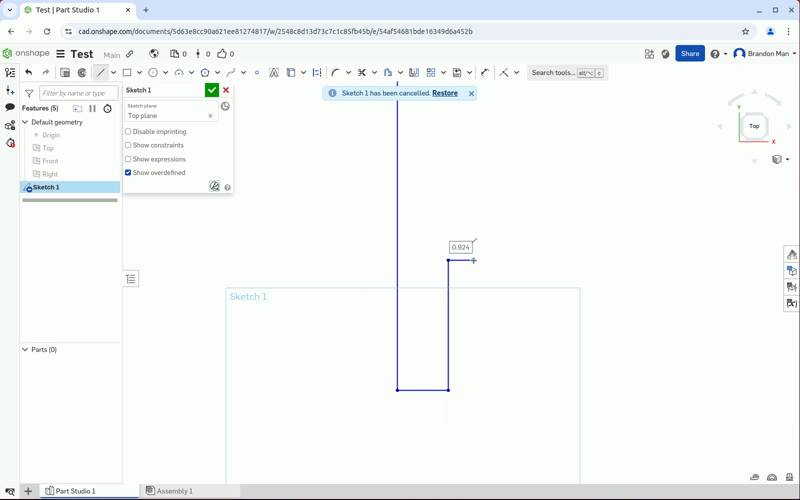
scroll(-6)
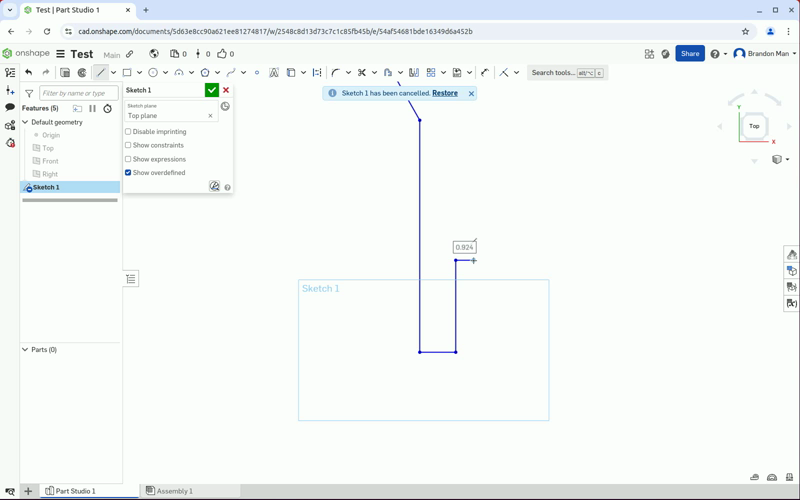
scroll(-6)
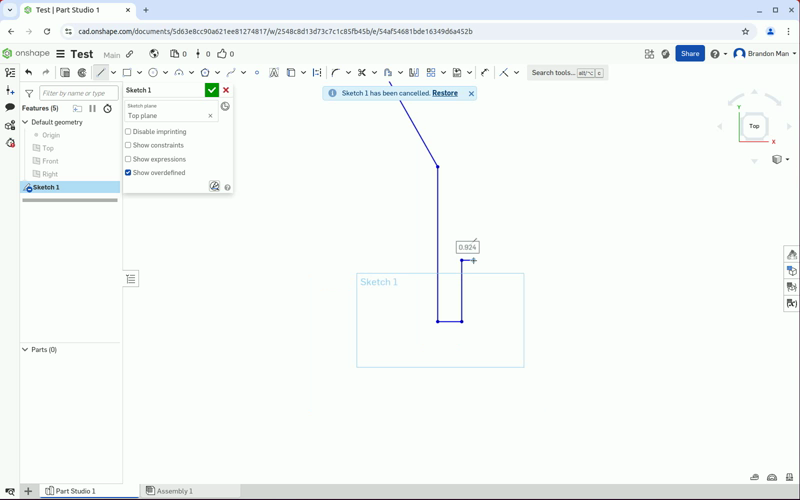
scroll(-6)
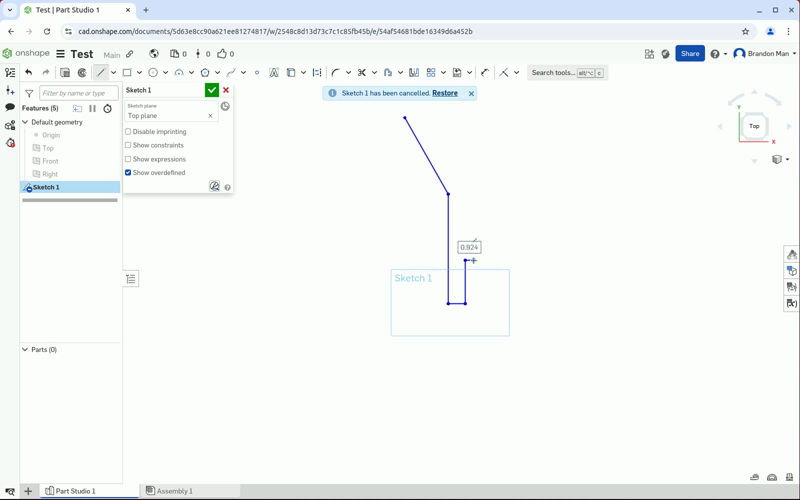
scroll(-6)
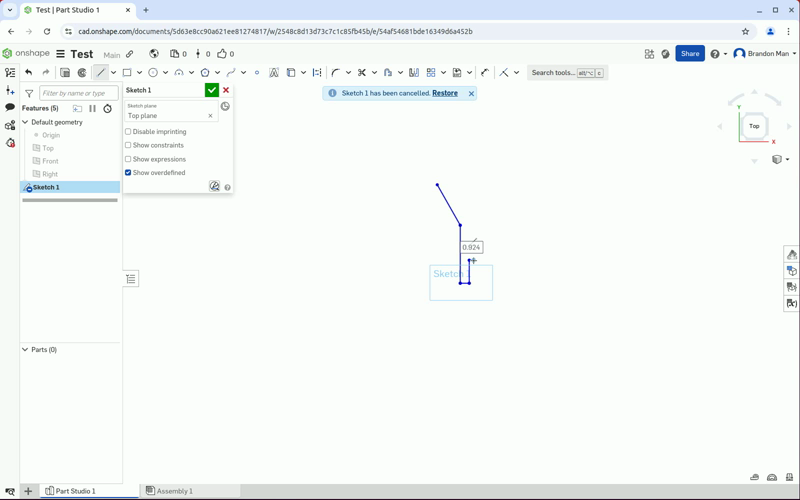
key_up(shift)
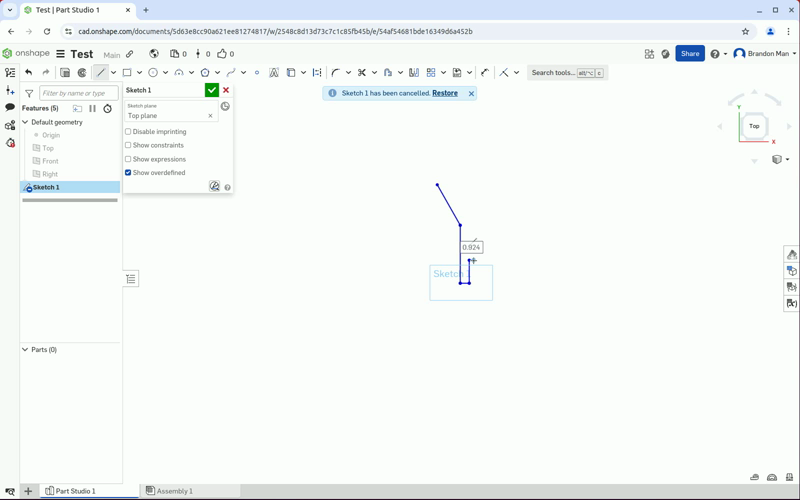
key_down(shift)
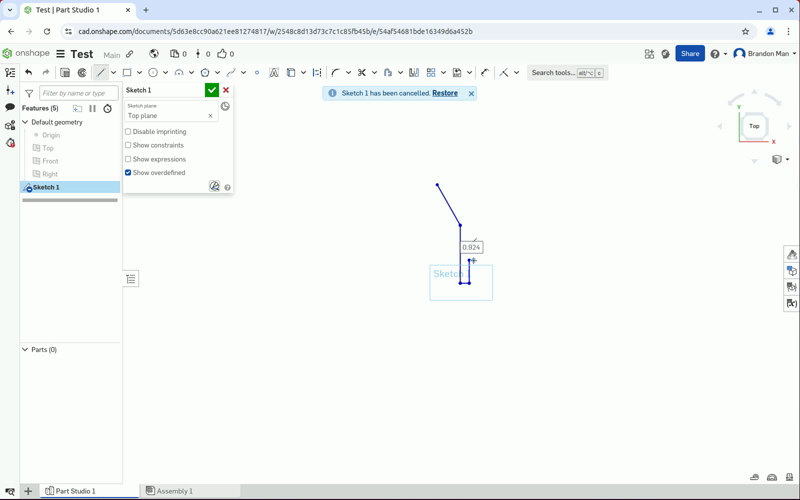
mouse_move(503, 260)
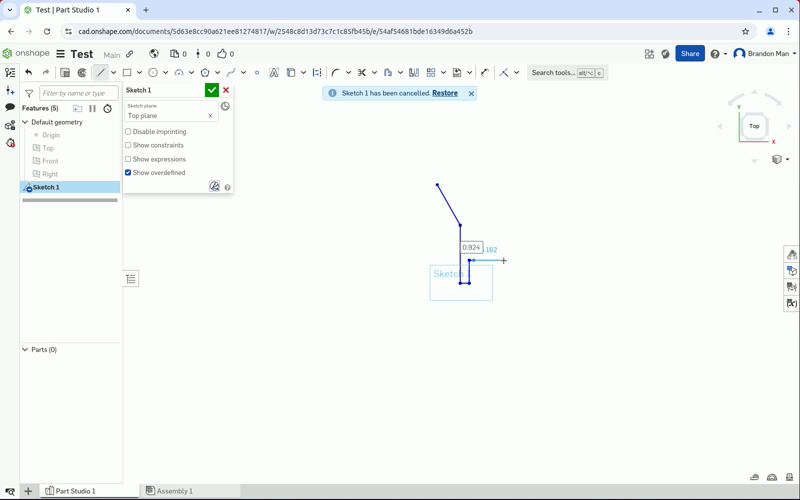
mouse_move(473, 283)
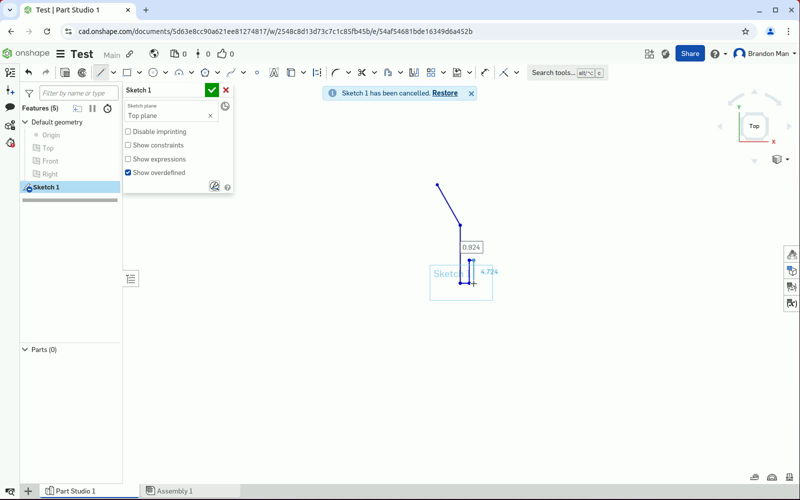
scroll(6)
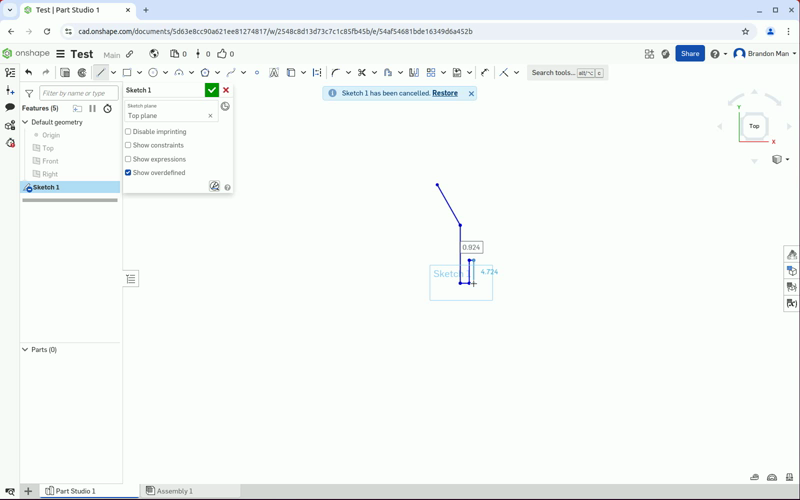
scroll(6)
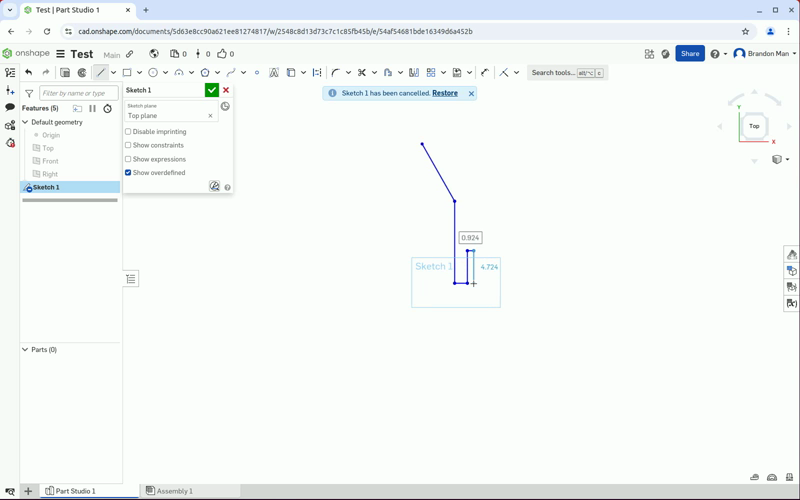
scroll(6)
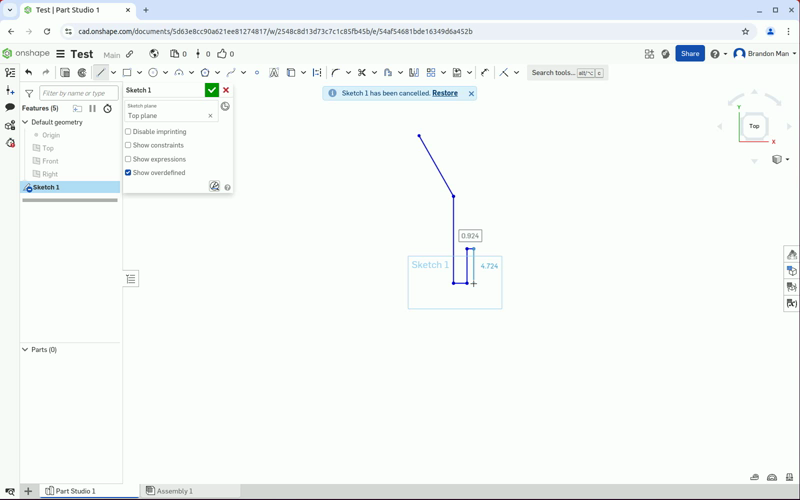
scroll(6)
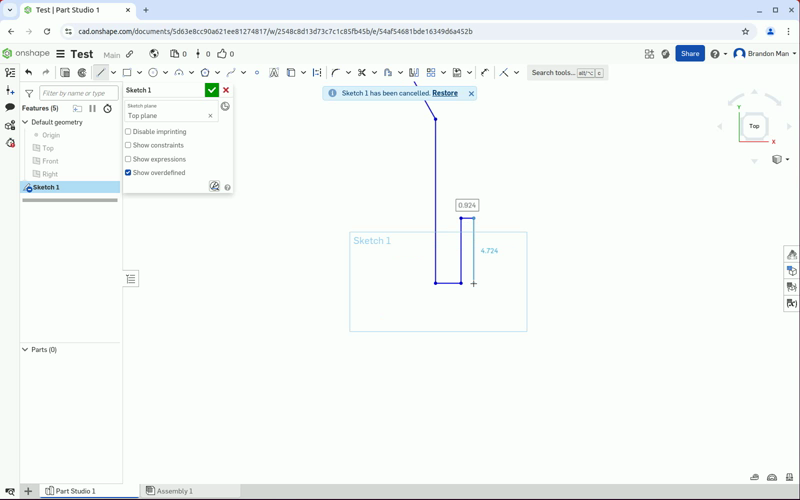
scroll(6)
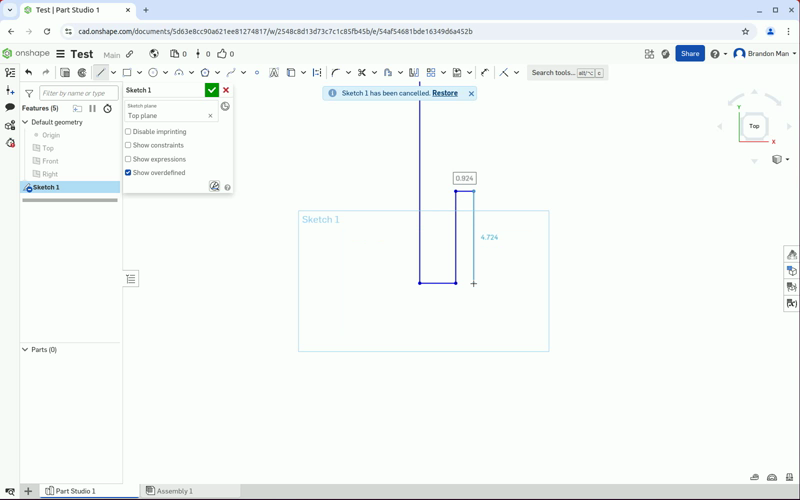
scroll(6)
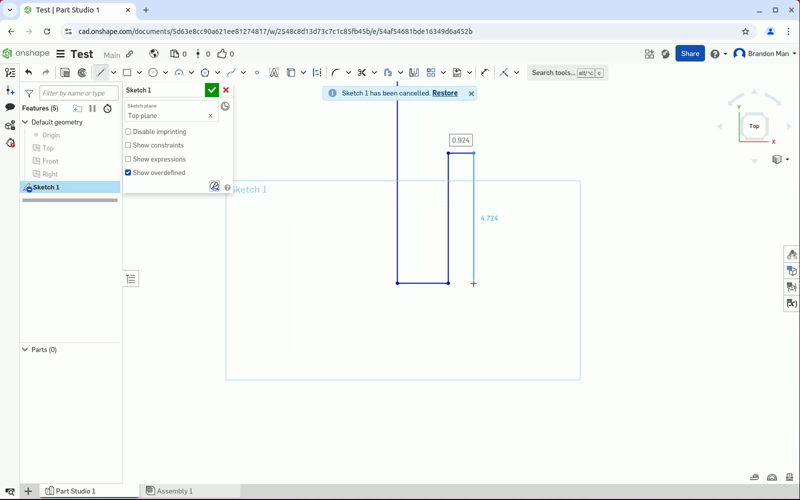
scroll(6)
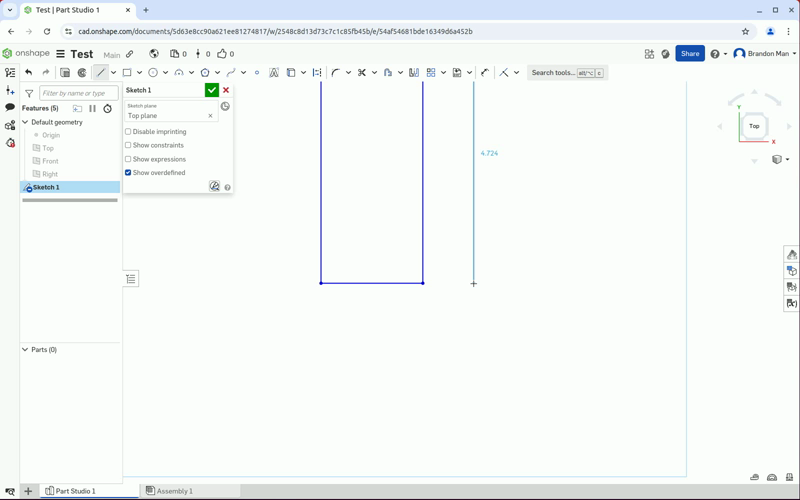
click(473, 283)
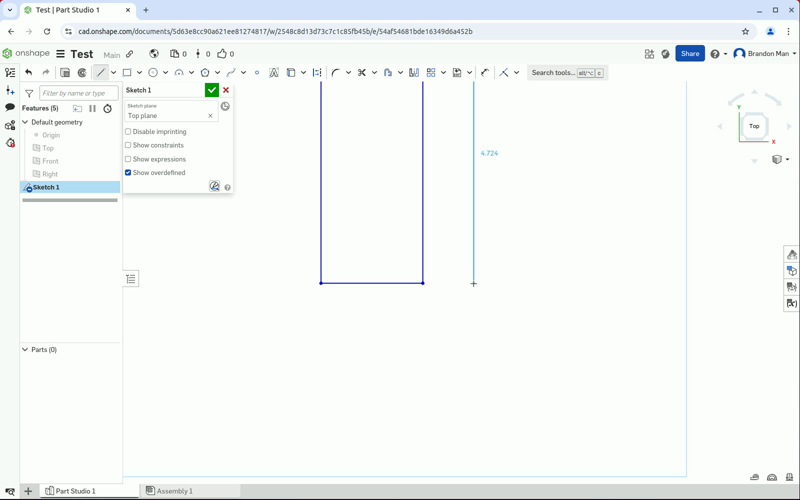
scroll(-6)
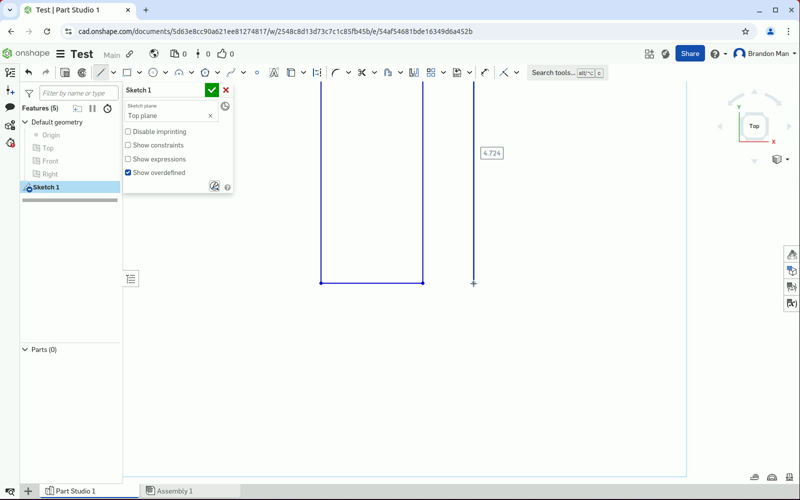
scroll(-6)
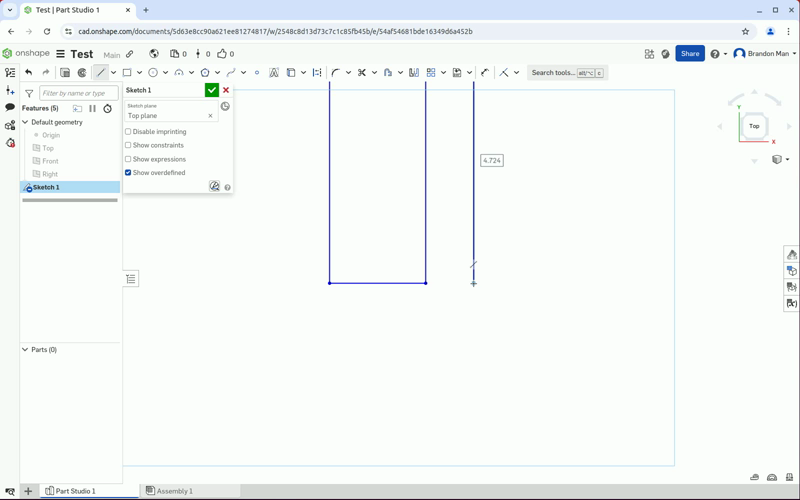
scroll(-6)
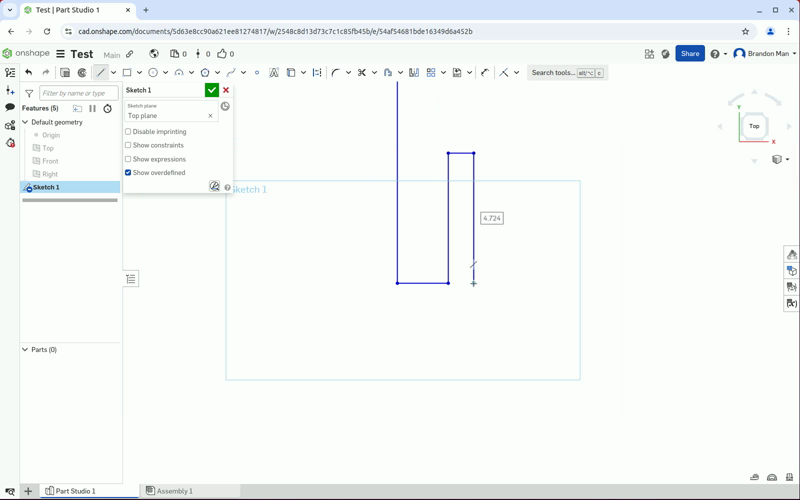
scroll(-6)
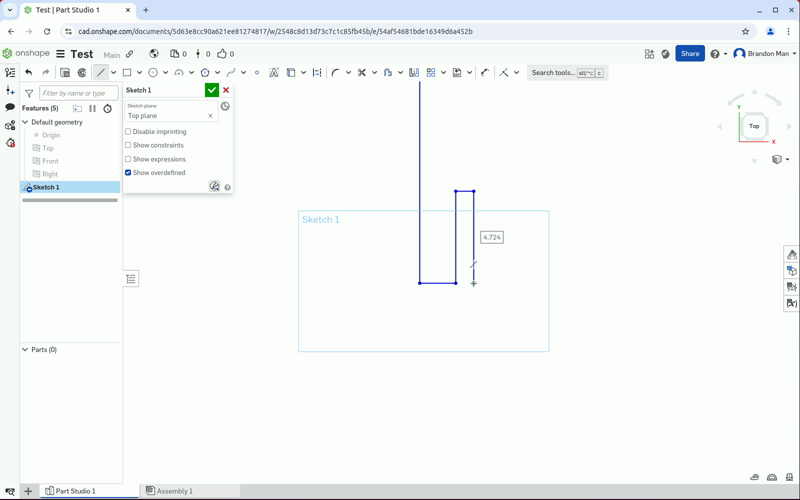
scroll(-6)
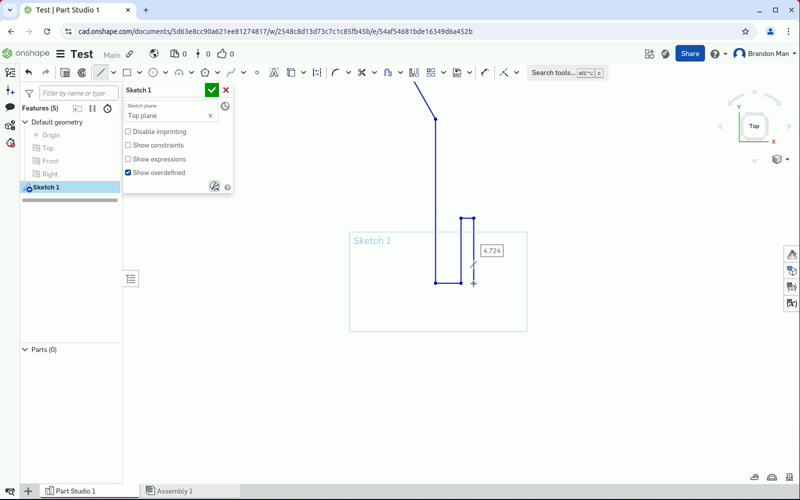
scroll(-6)
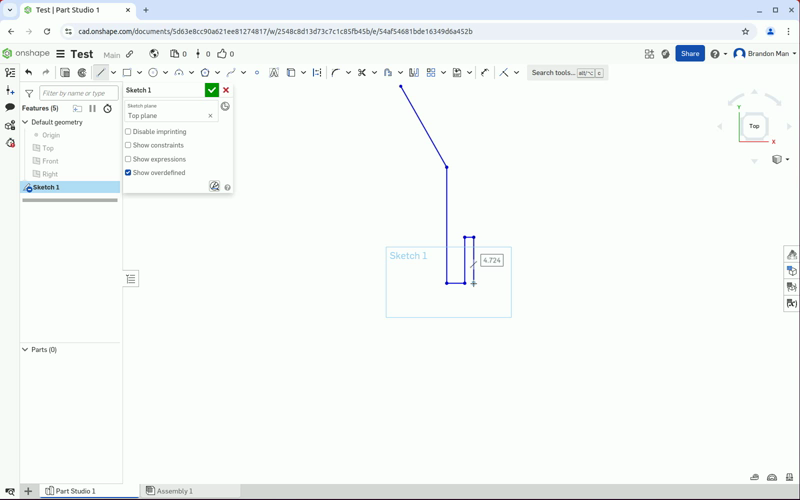
scroll(-6)
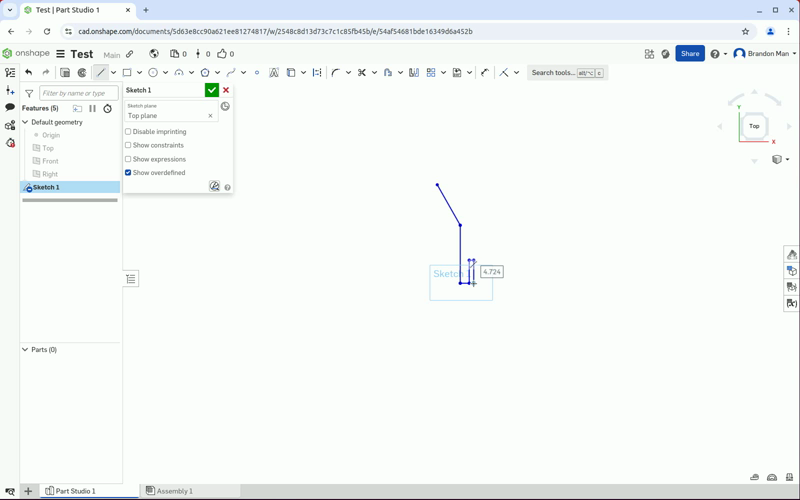
key_up(shift)
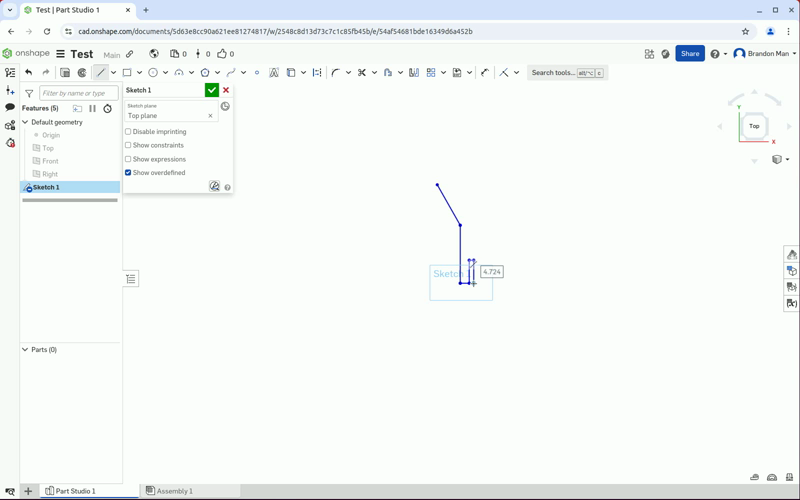
key_down(shift)
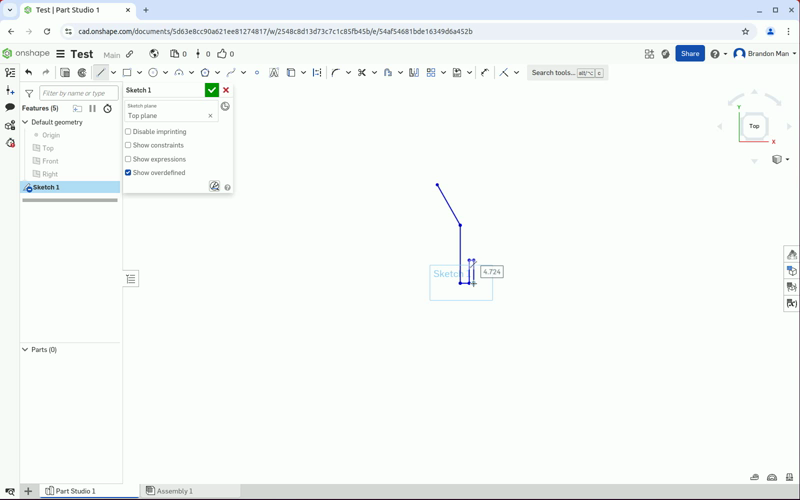
mouse_move(503, 283)
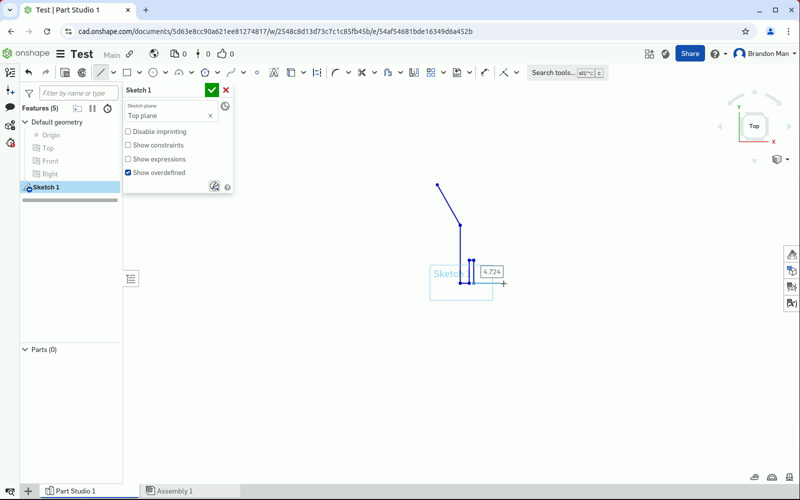
mouse_move(488, 283)
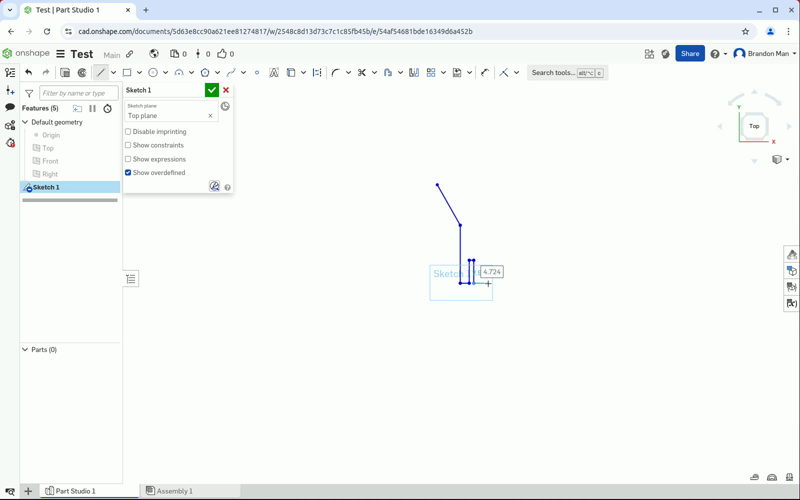
click(488, 283)
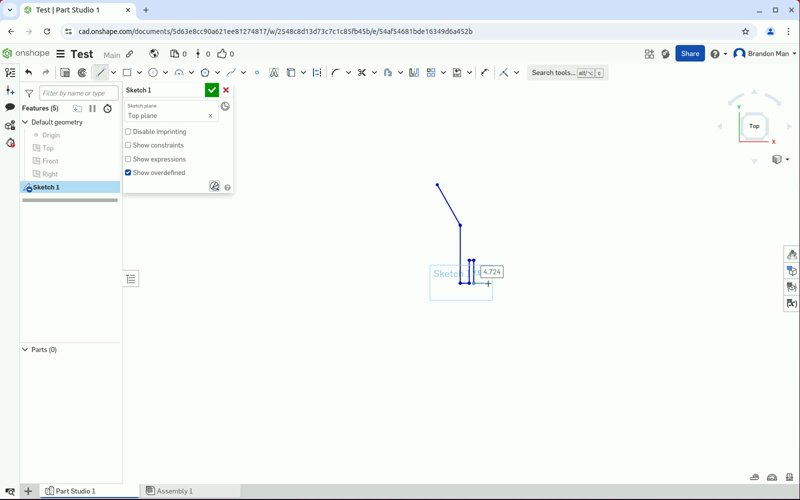
key_up(shift)
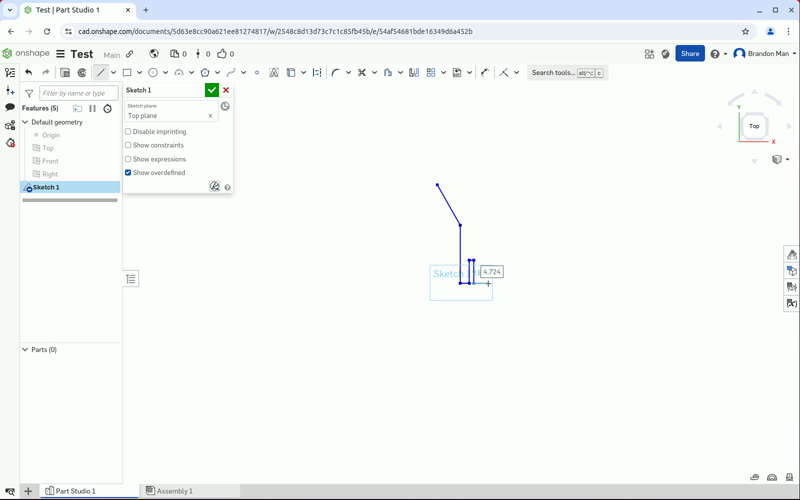
key_down(shift)
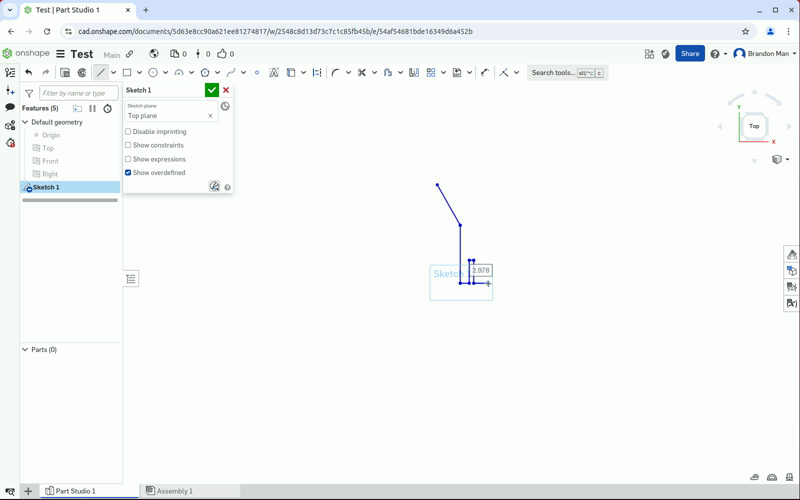
mouse_move(488, 214)
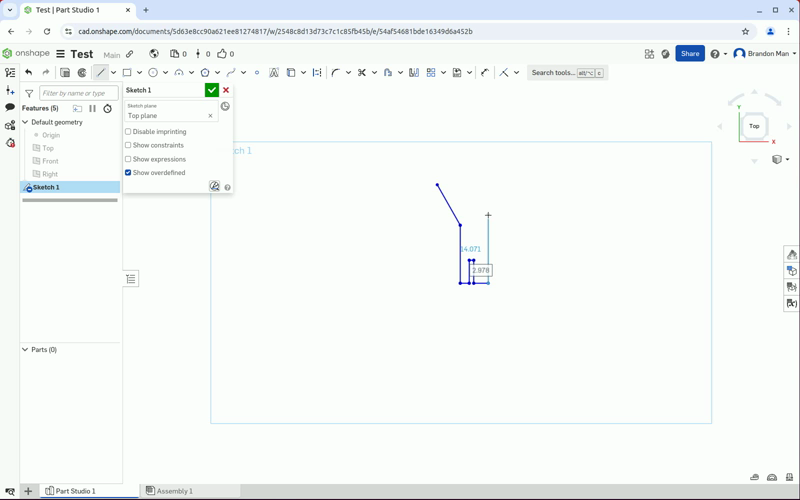
click(488, 214)
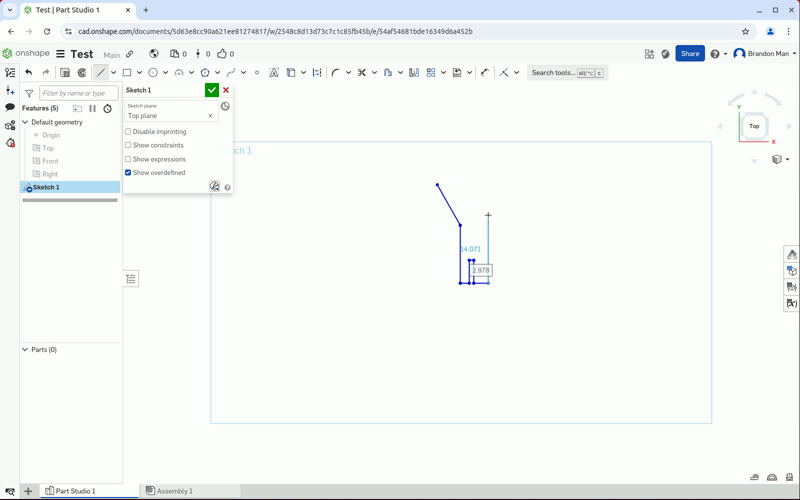
key_up(shift)
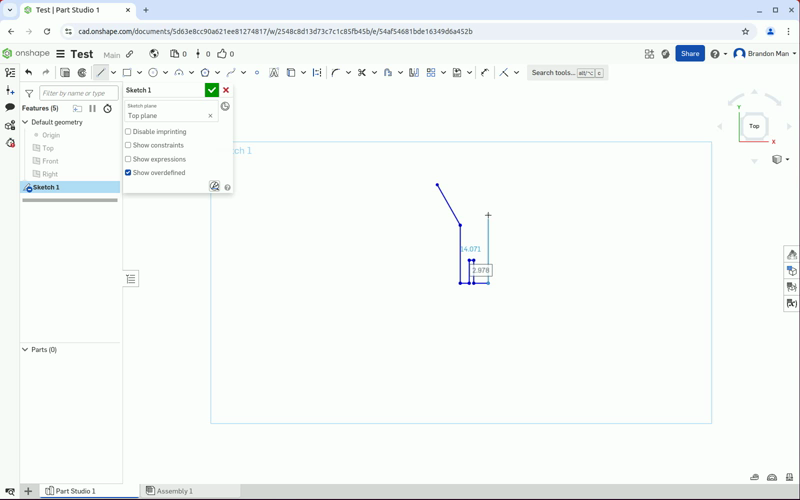
key_down(shift)
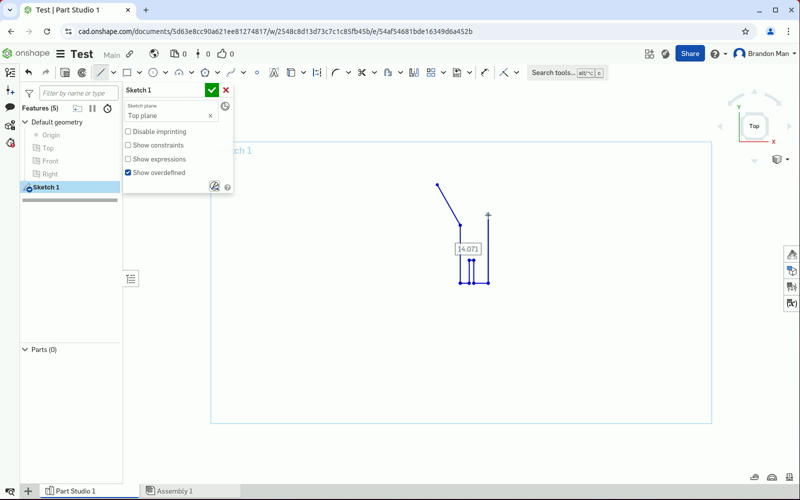
mouse_move(518, 214)
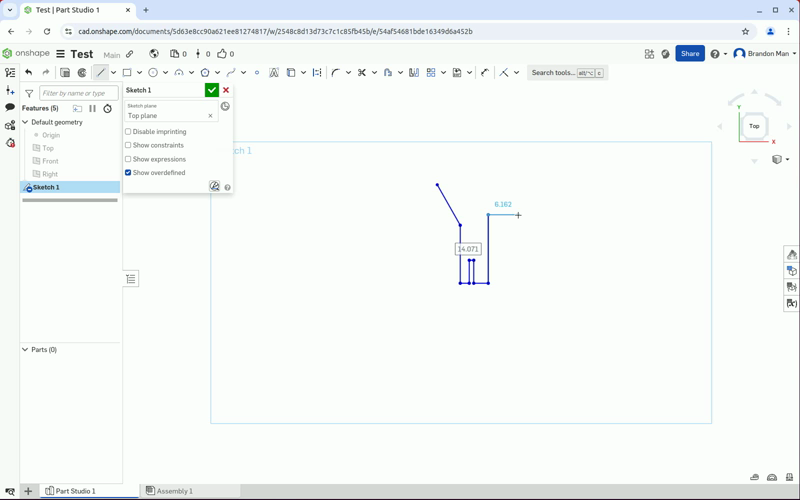
mouse_move(462, 170)
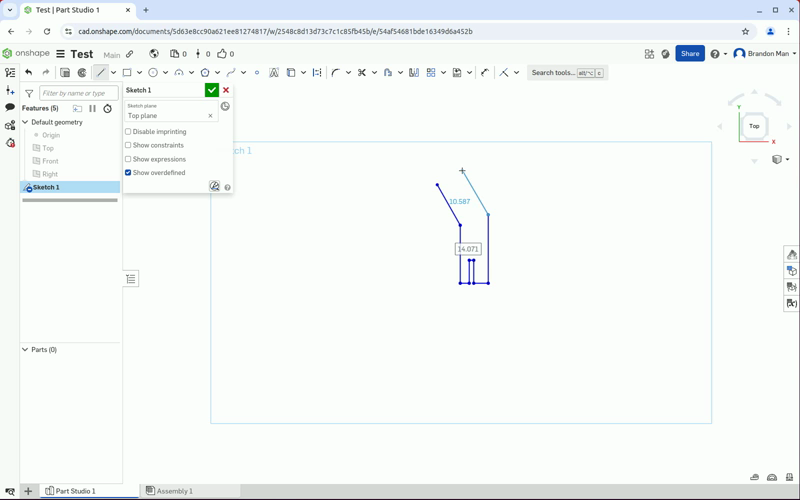
click(462, 170)
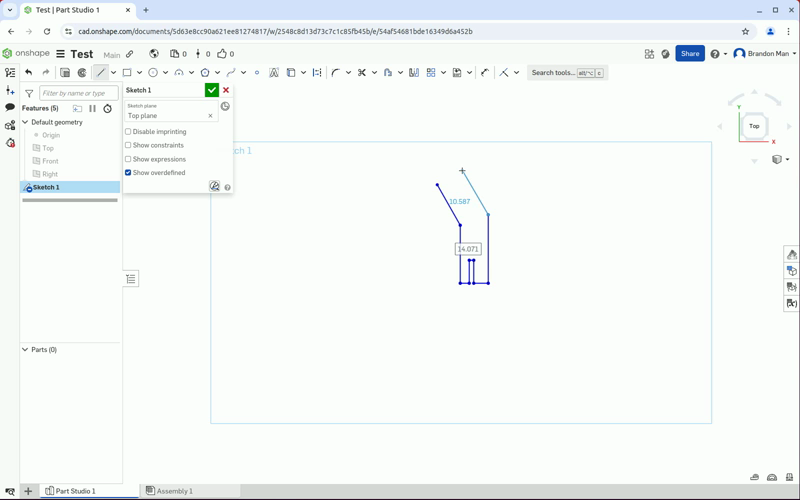
key_up(shift)
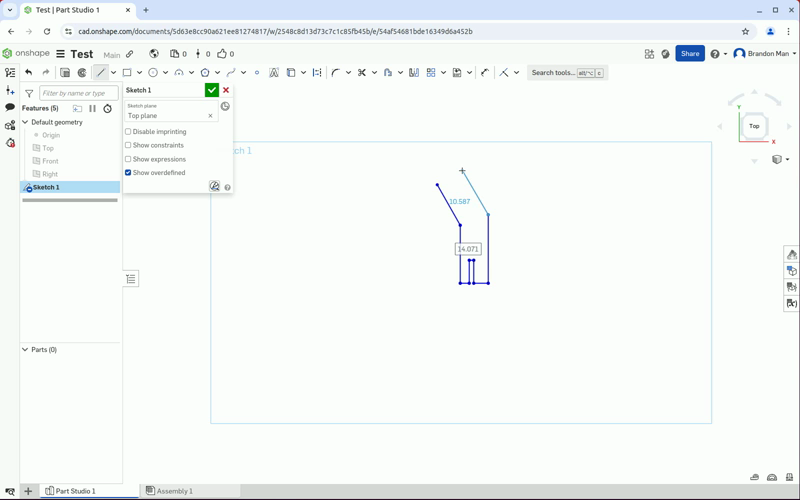
mouse_move(492, 170)
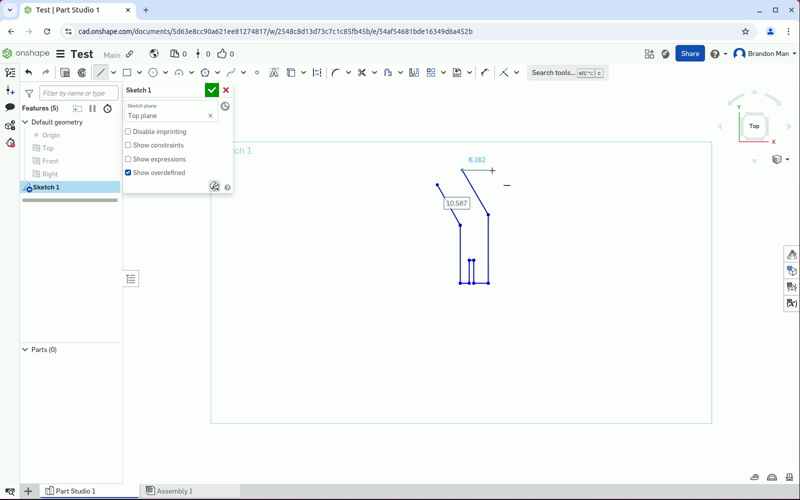
key_down(shift)
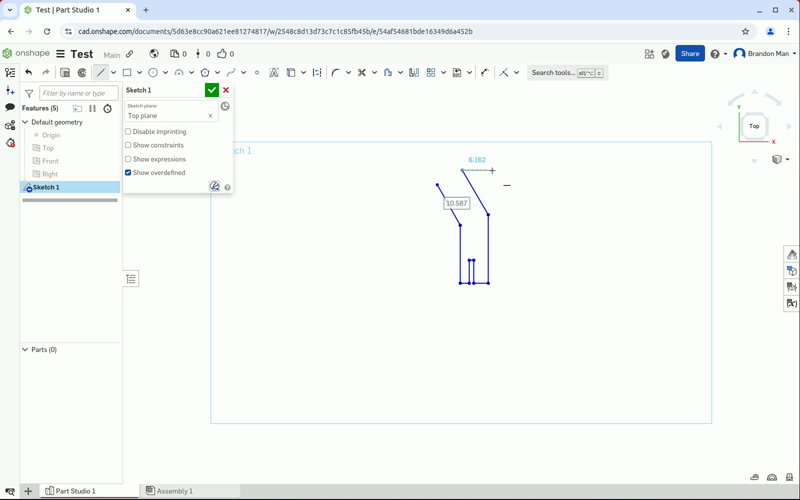
mouse_move(437, 184)
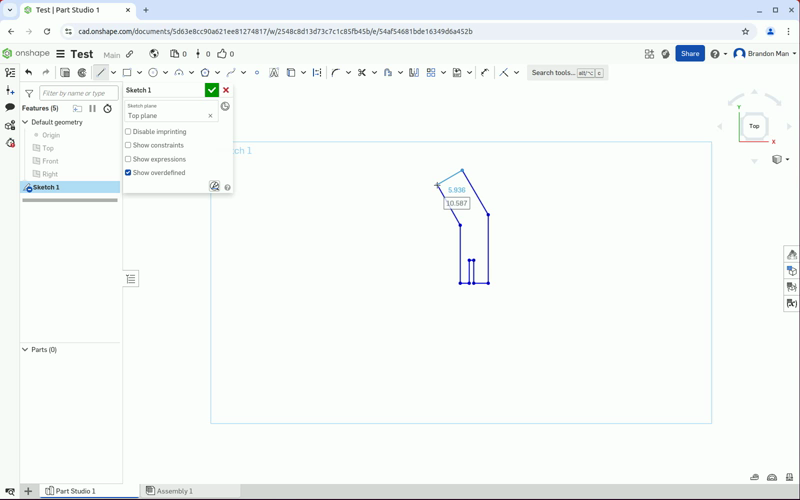
key_up(shift)
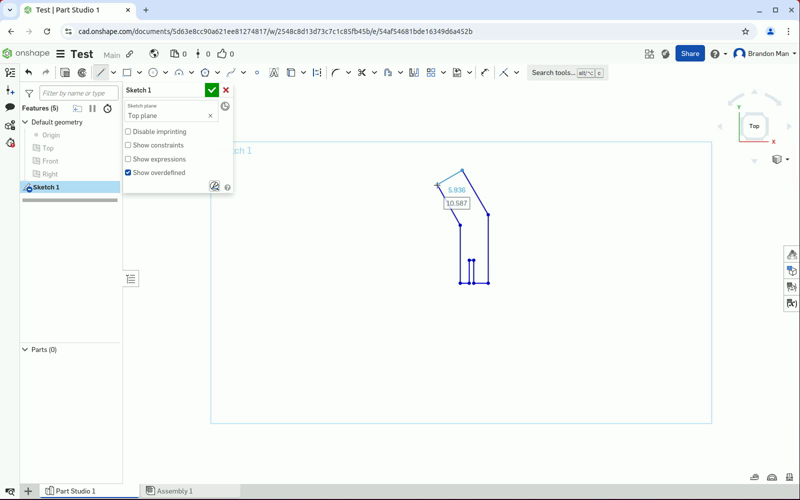
click(437, 184)
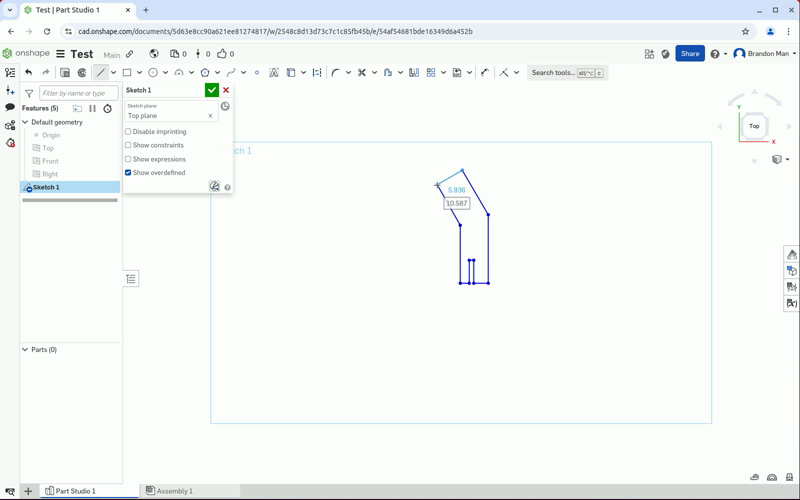
key(esc)
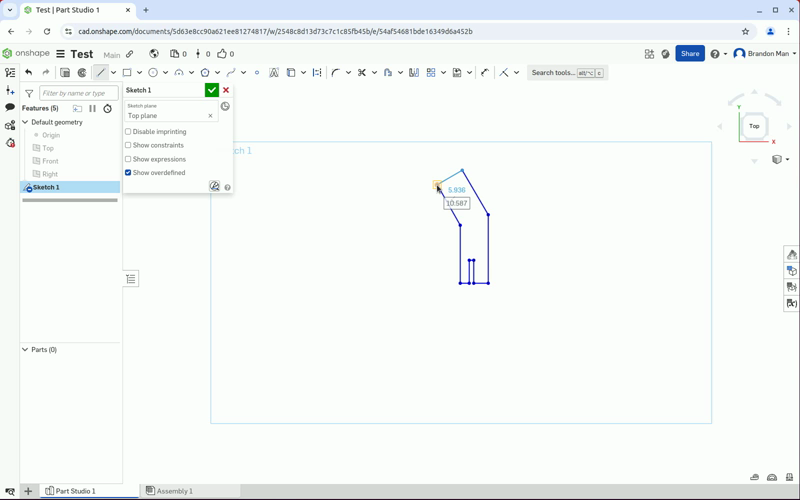
key(c)
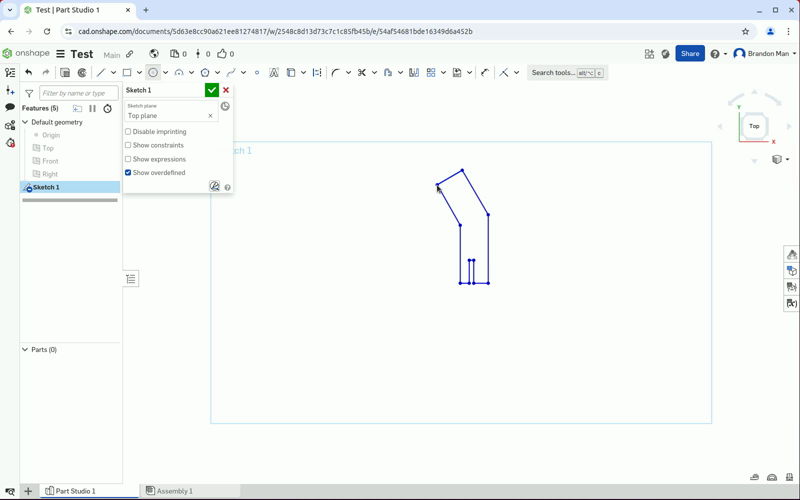
key_down(shift)
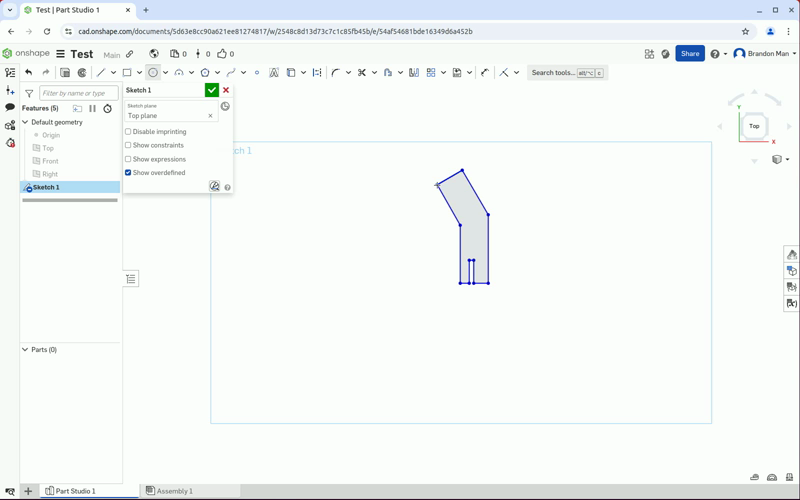
mouse_move(457, 189)
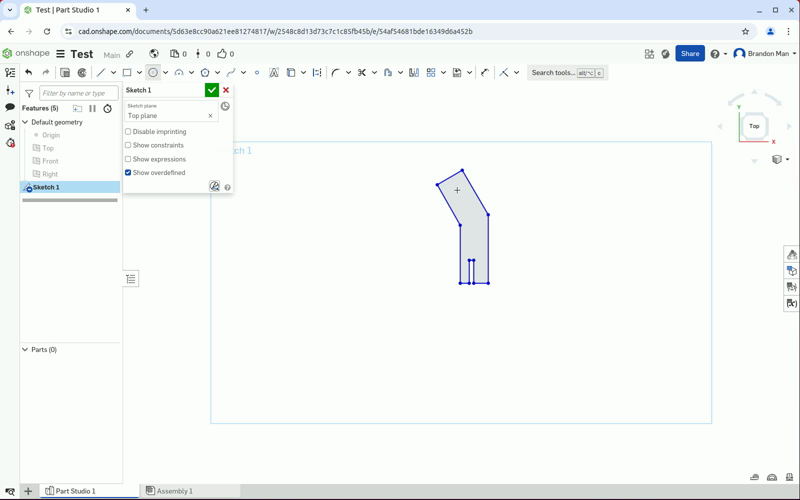
click(457, 189)
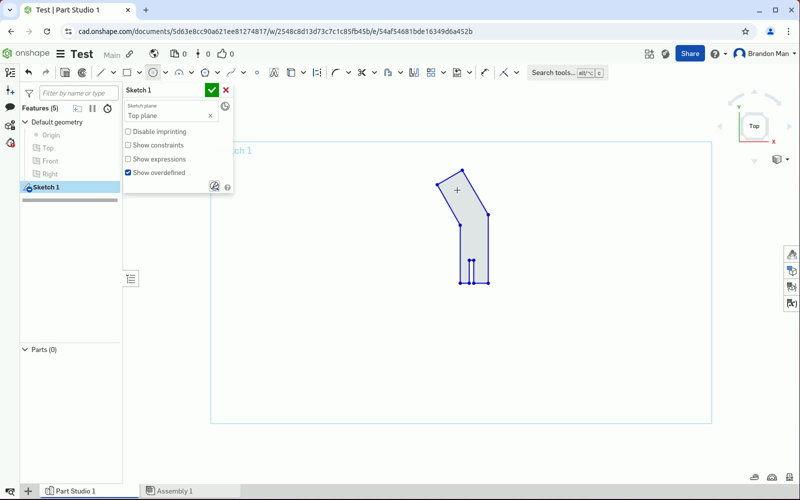
key_up(shift)
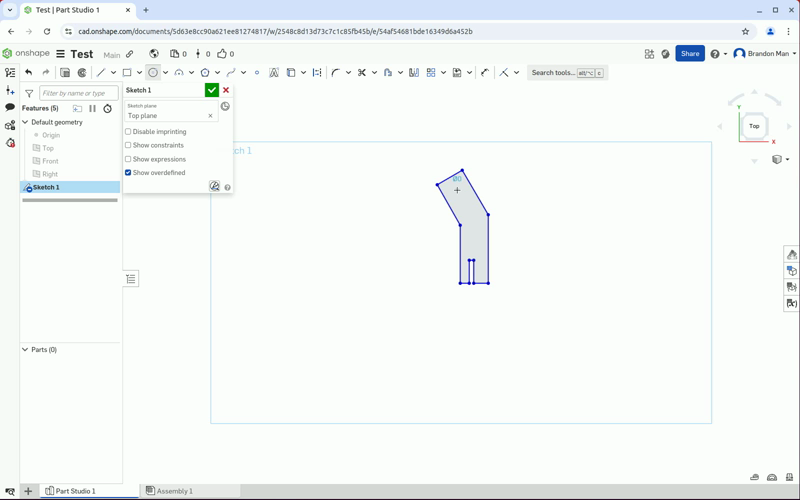
mouse_move(464, 189)
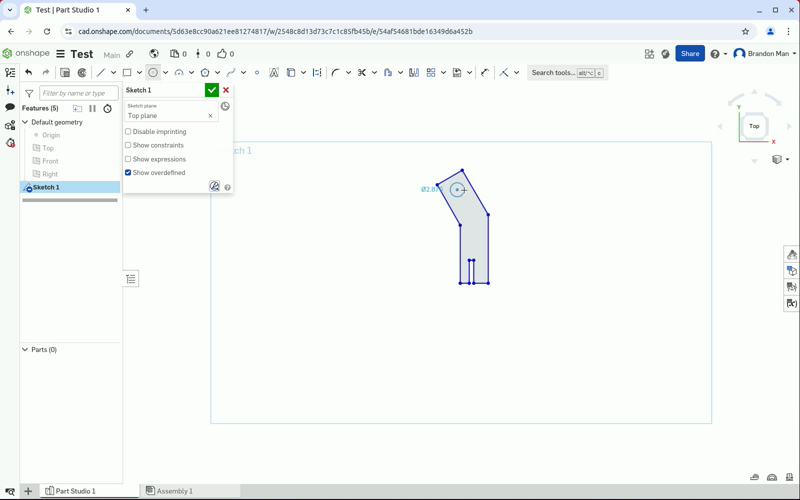
click(464, 189)
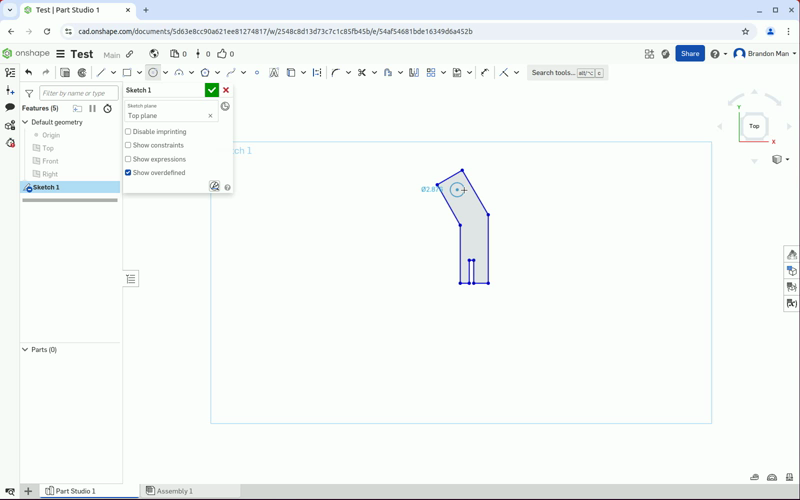
key(esc)
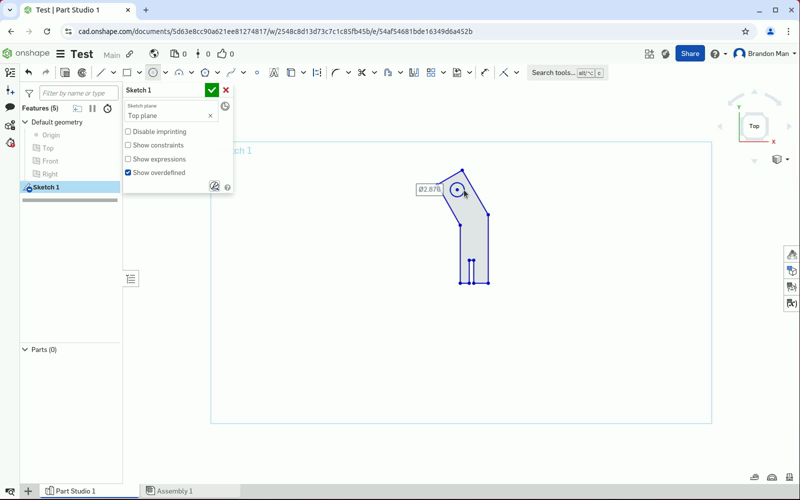
mouse_move(464, 279)
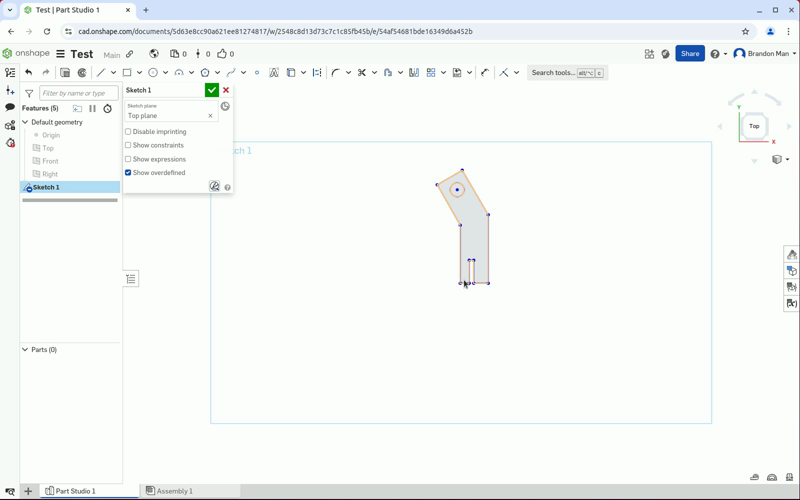
click(464, 279)
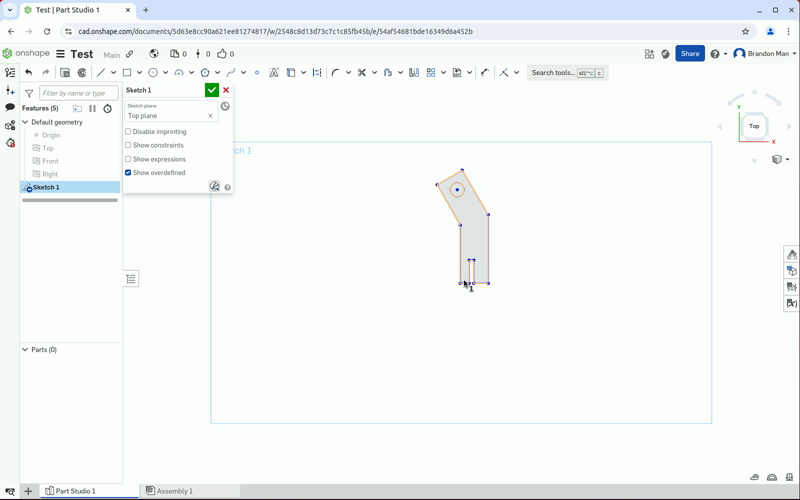
mouse_move(73, 352)
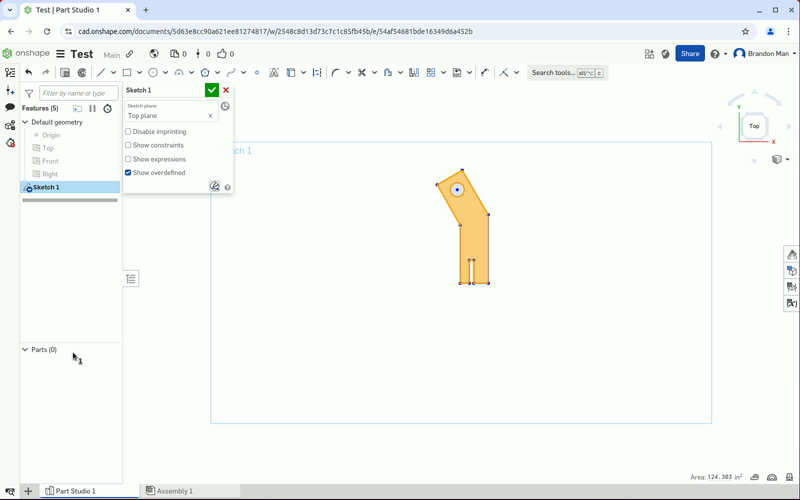
key(shift+y)
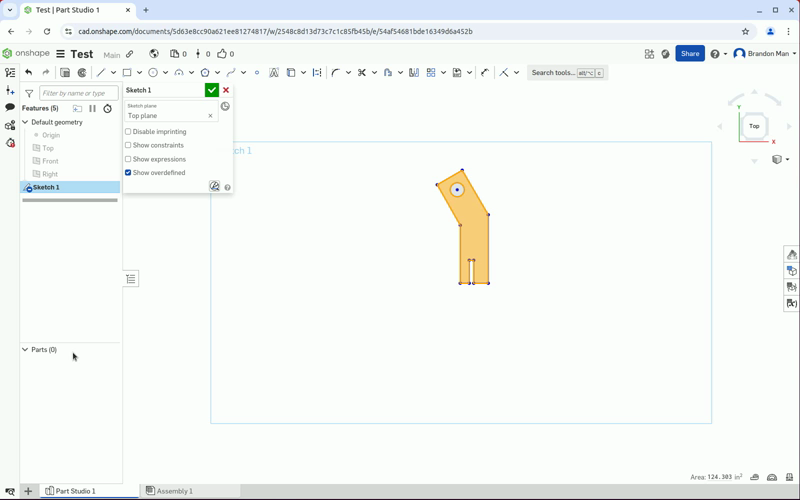
key(shift+e)
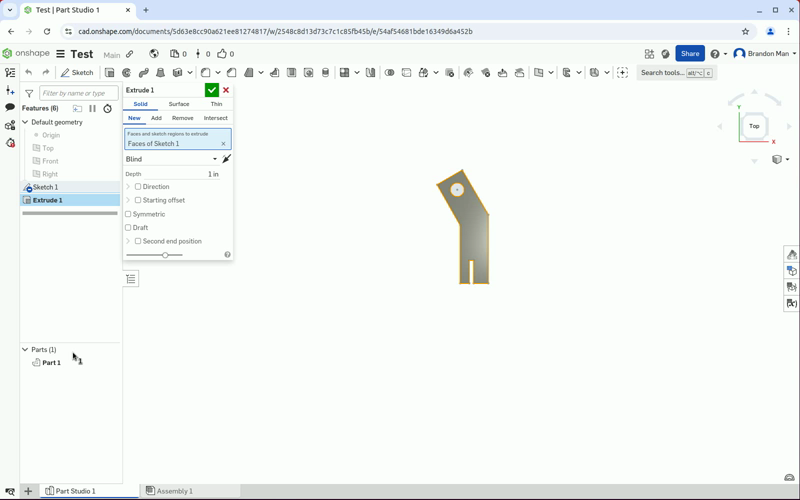
mouse_move(143, 106)
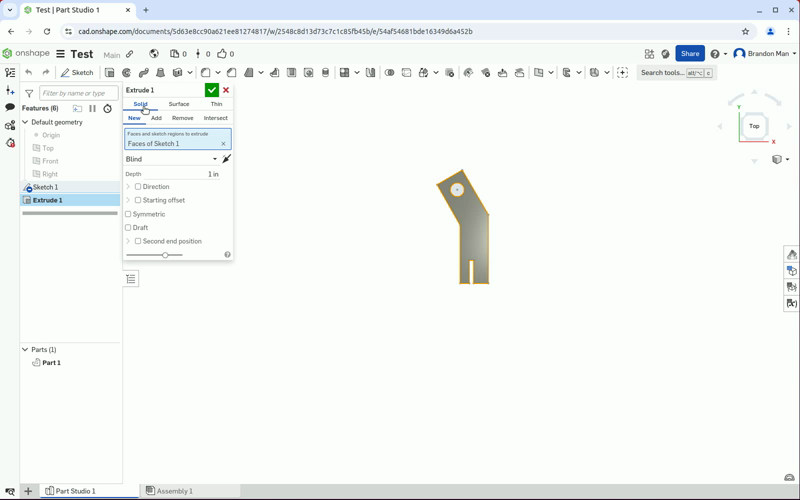
click(143, 106)
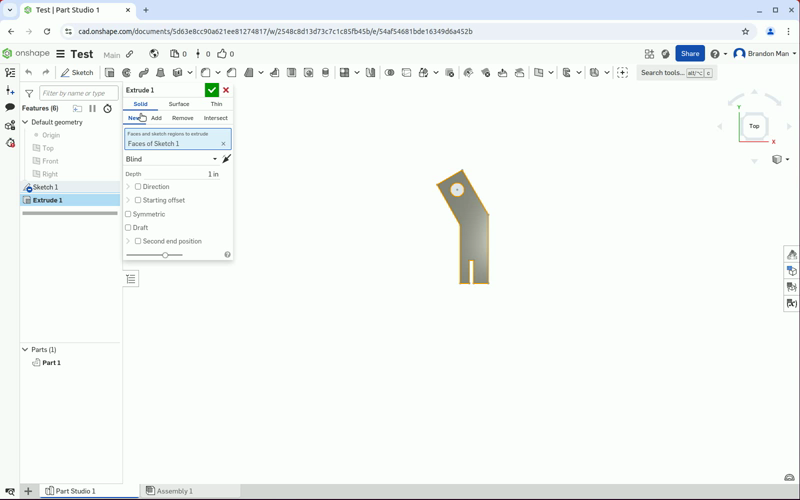
mouse_move(137, 120)
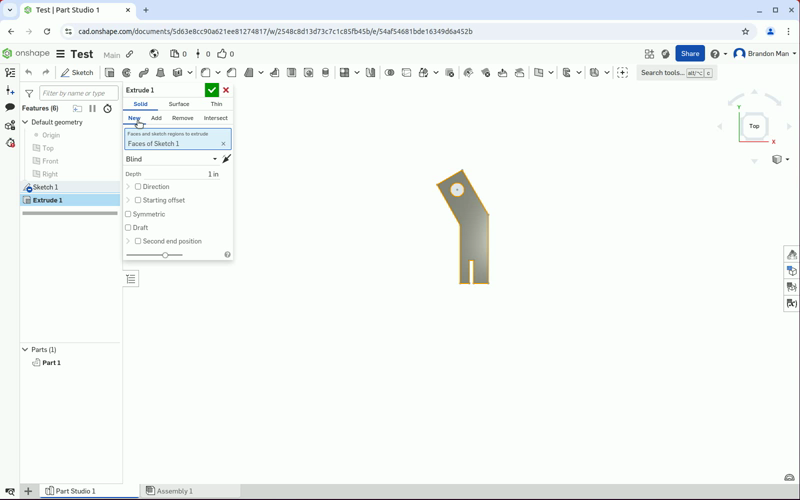
click(137, 120)
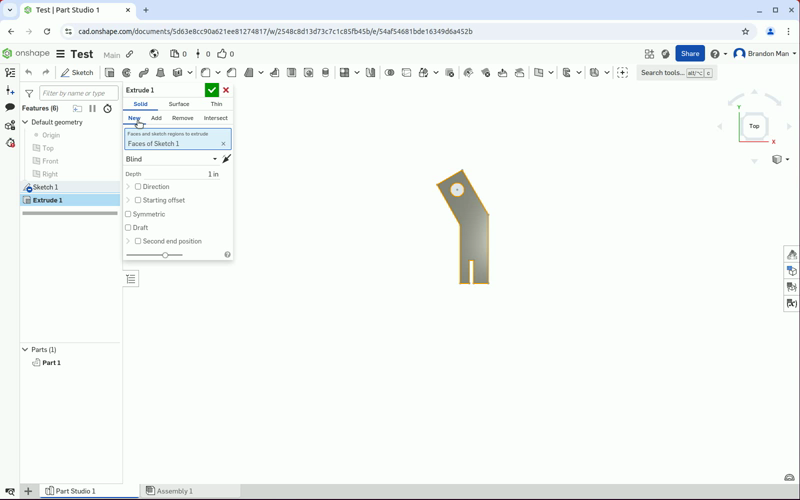
key(tab, 4)
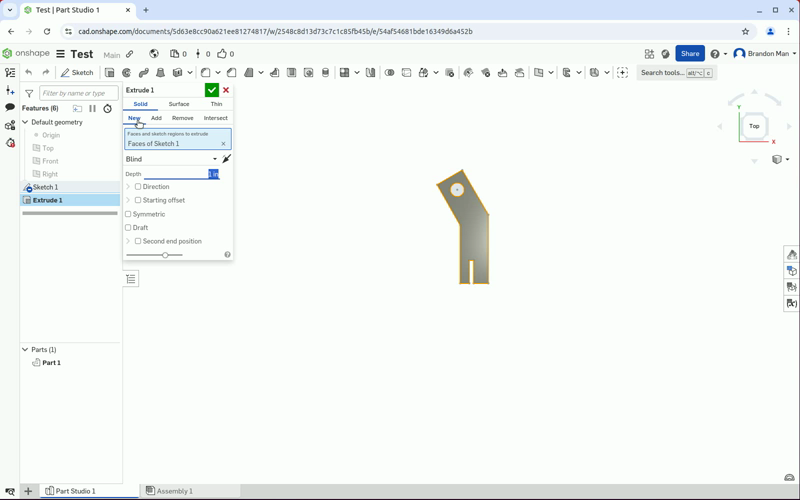
text(2.407)
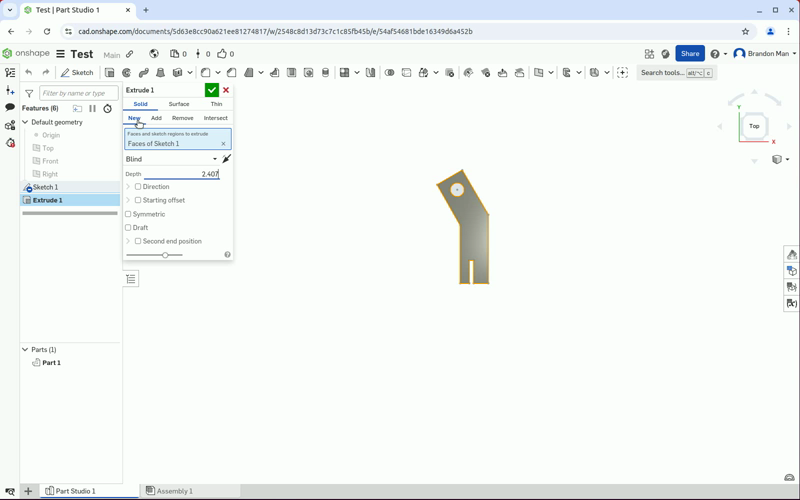
key(enter)
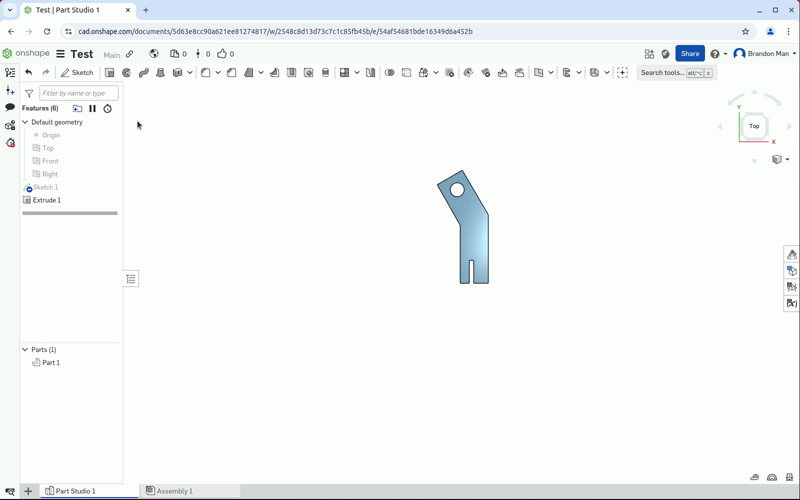
key(shift+h)
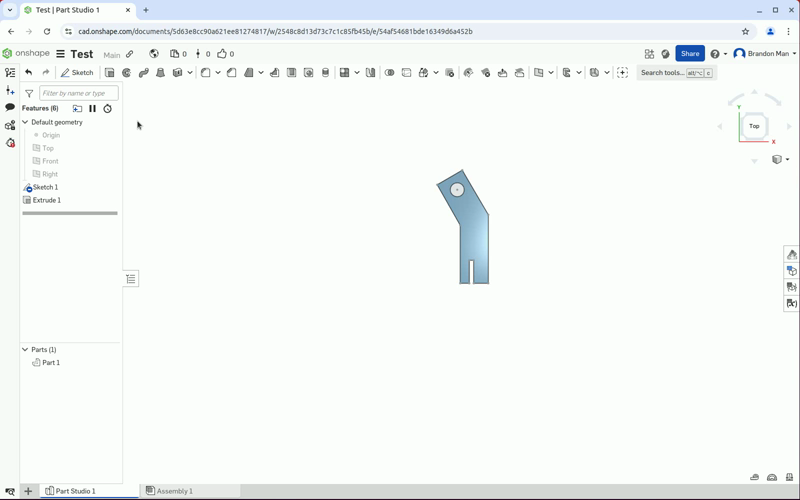
key(shift+h)
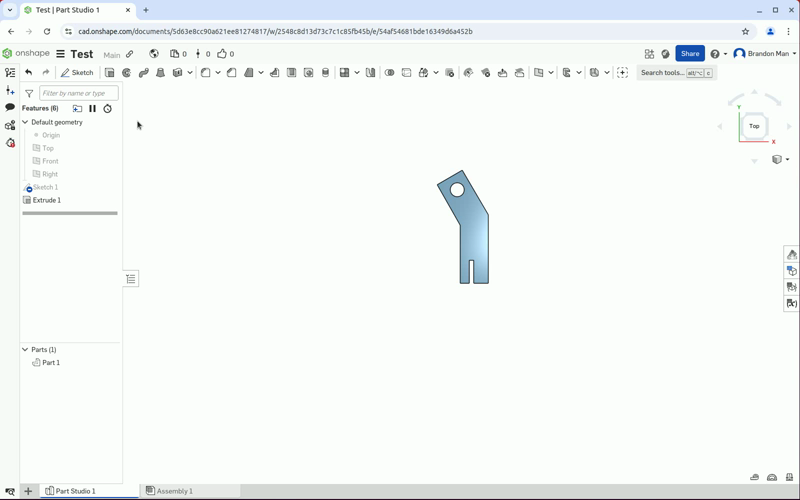
mouse_move(73, 189)
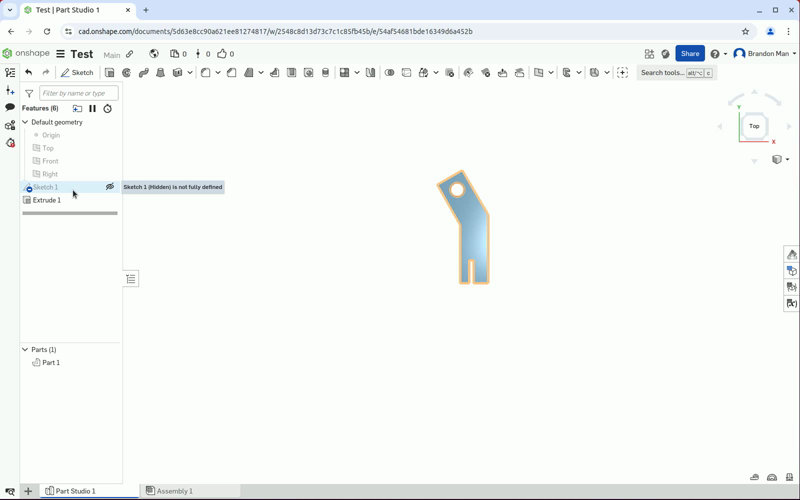
click(73, 189)
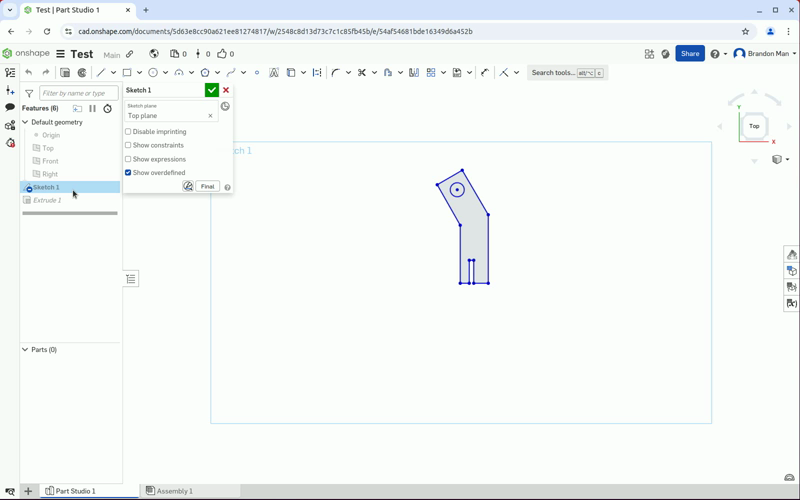
mouse_move(229, 92)
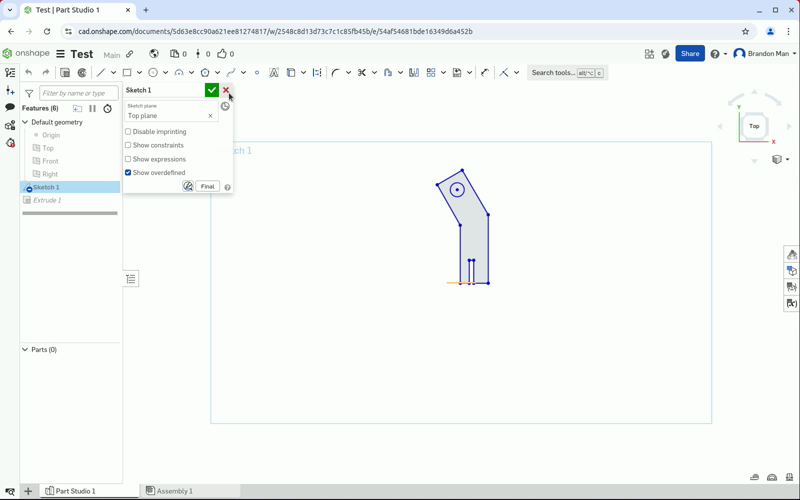
click(229, 92)
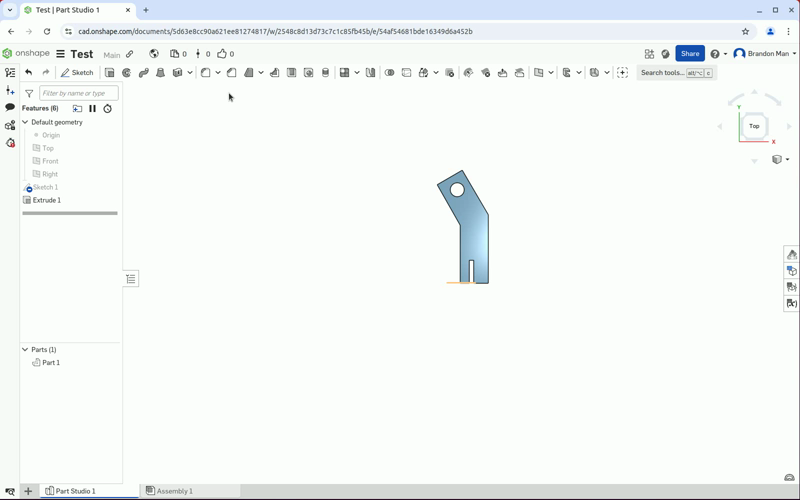
mouse_move(73, 352)
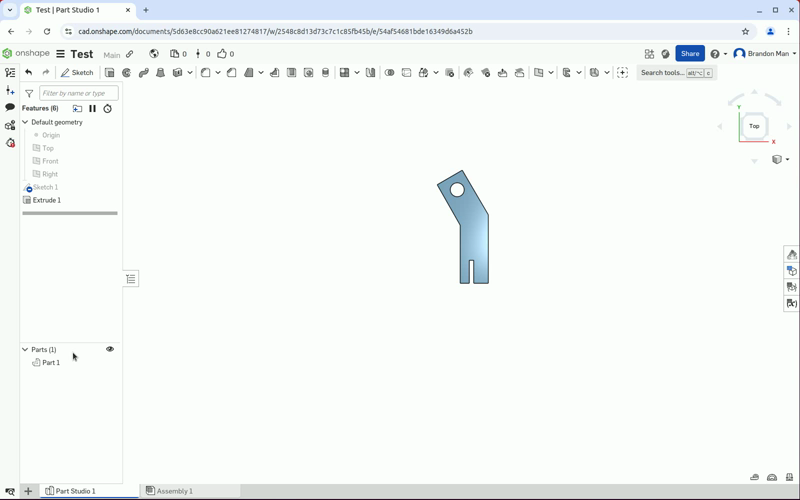
key(y)
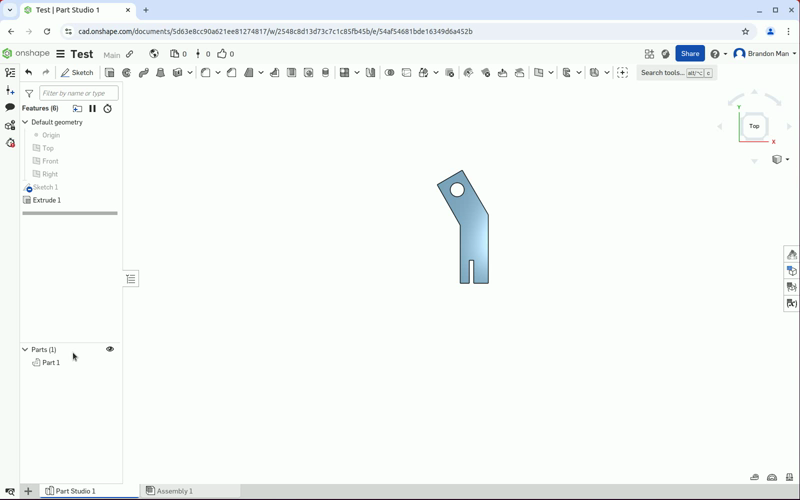
key(shift+p)
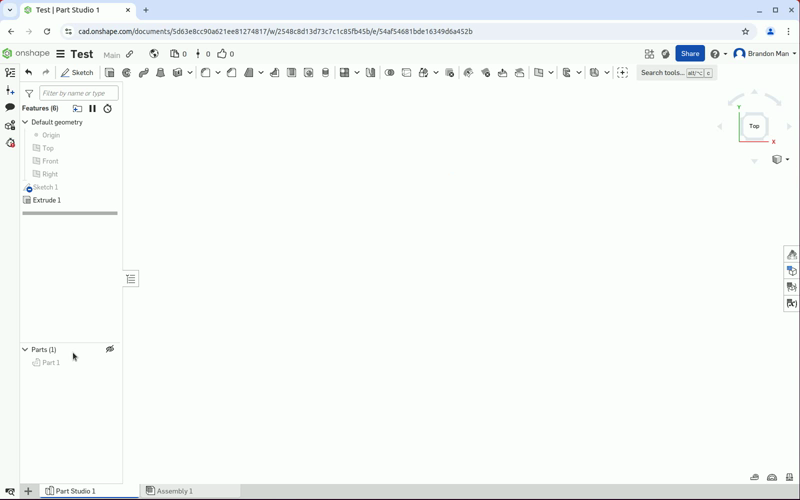
key(space)
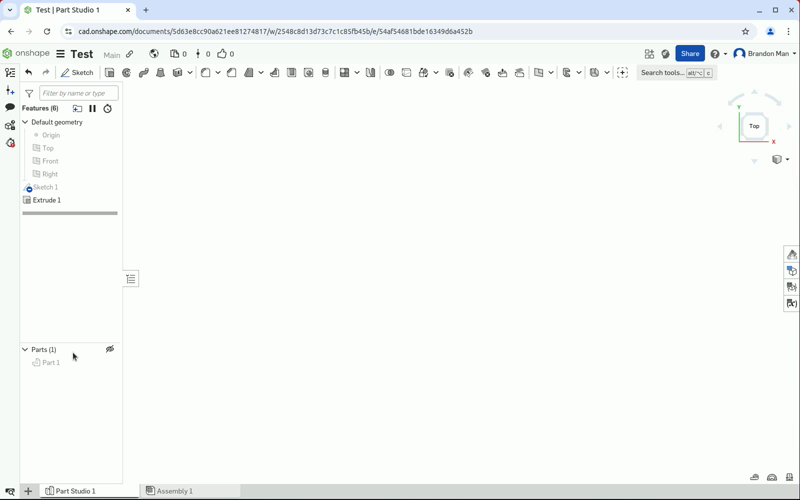
key_down(shift)
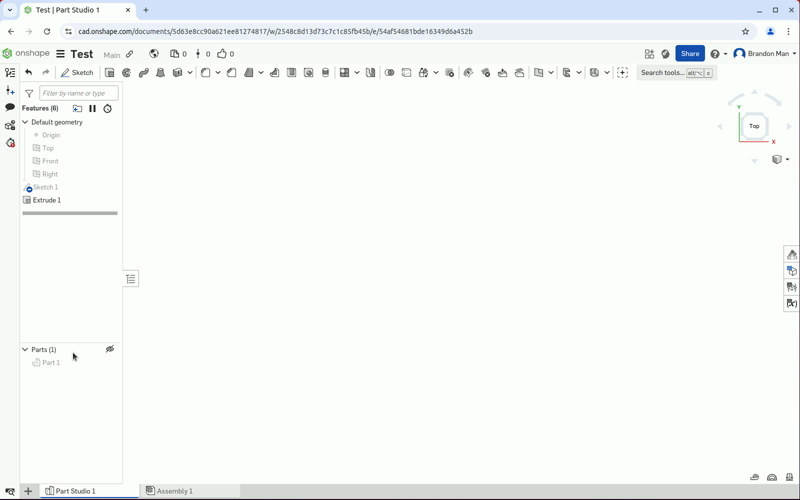
key(up)
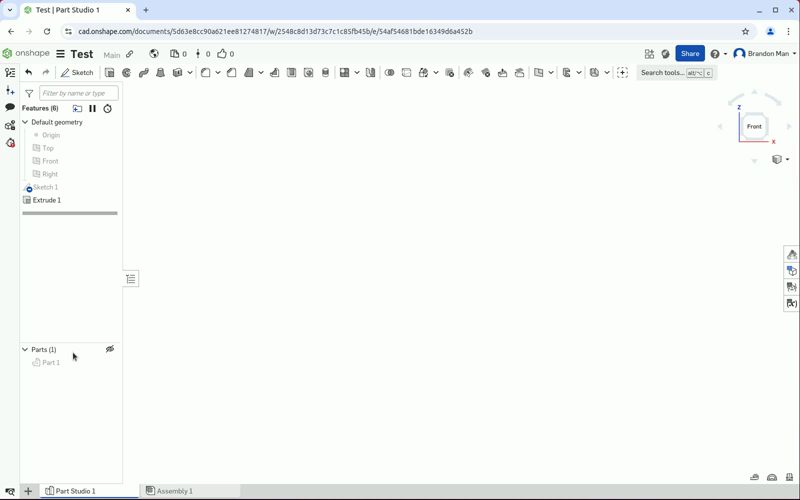
key_up(shift)
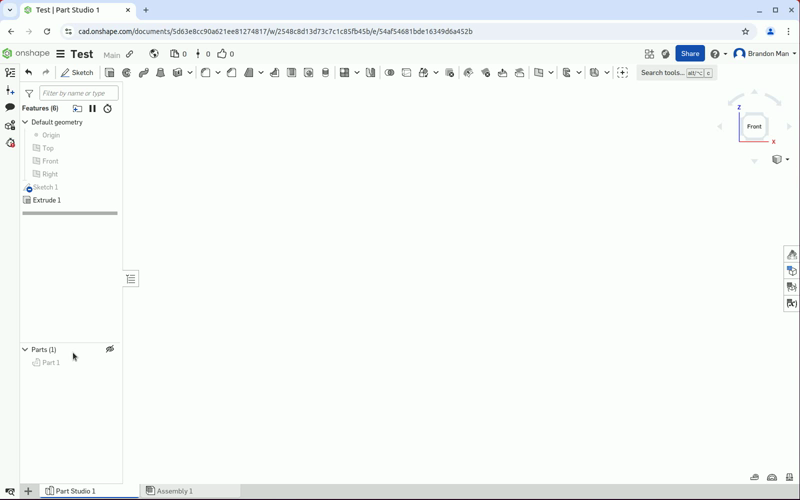
mouse_move(73, 352)
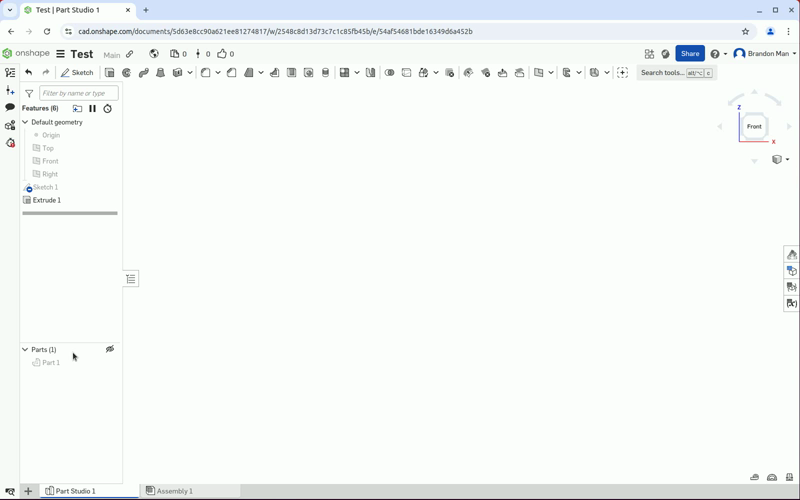
key(shift+y)
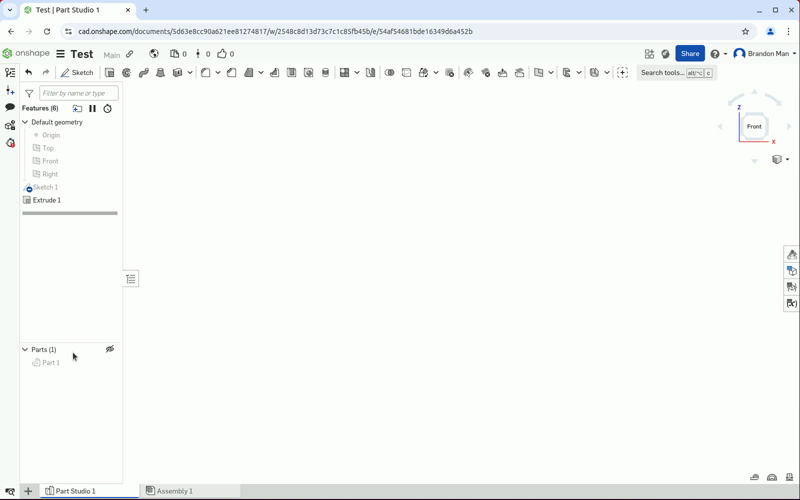
key(shift+s)
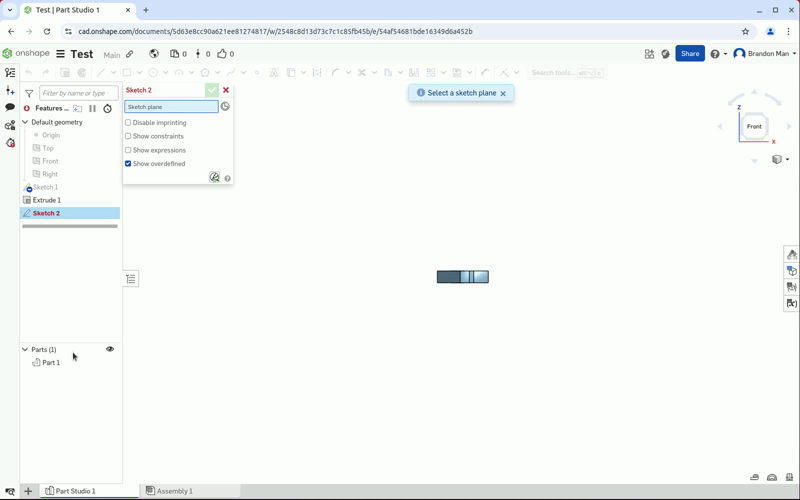
mouse_move(73, 163)
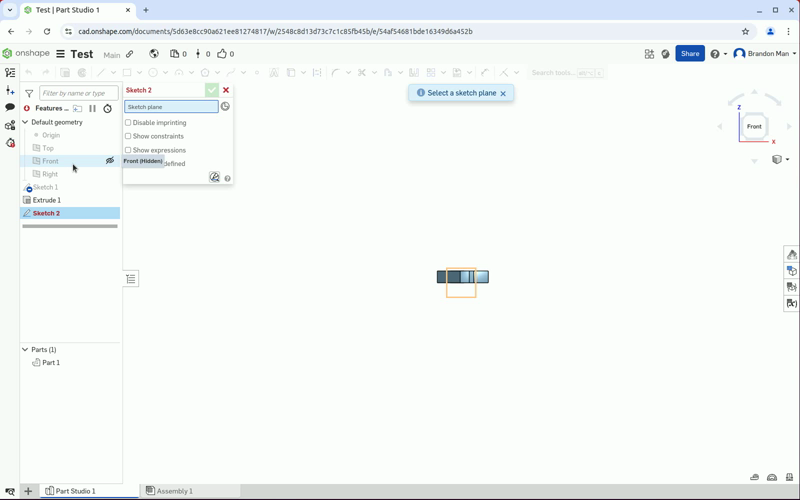
click(73, 163)
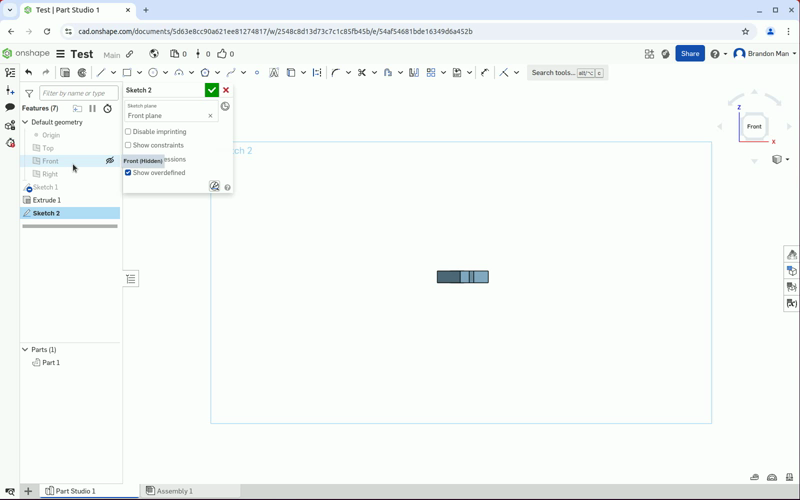
mouse_move(73, 352)
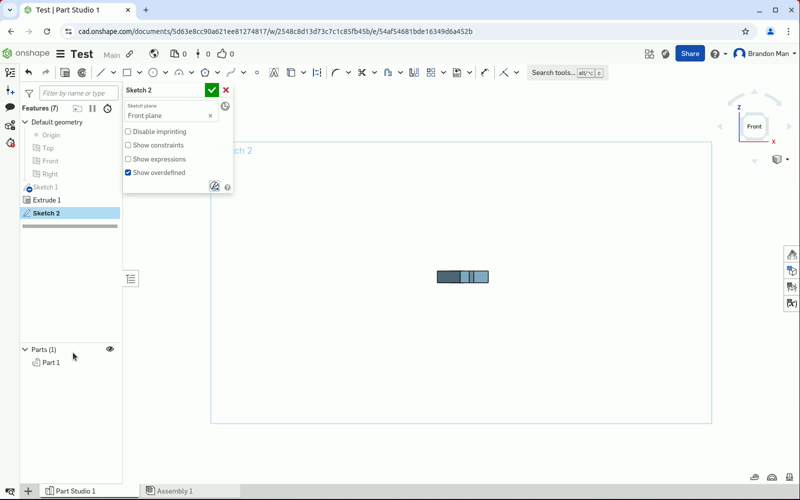
key(y)
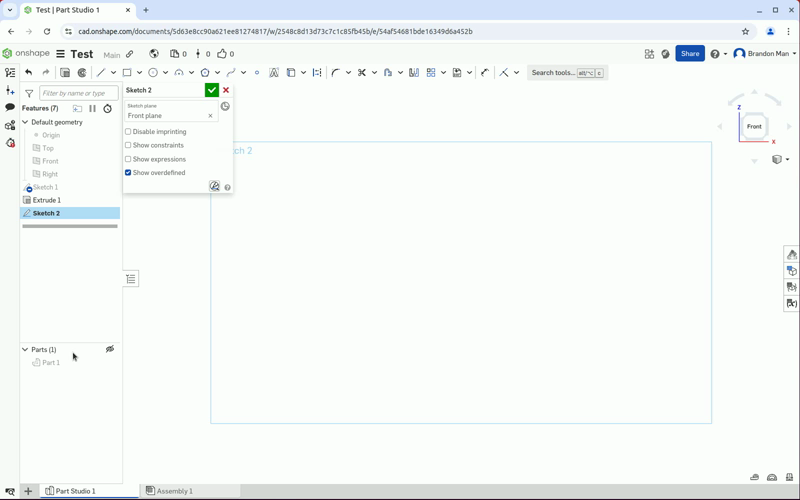
key(c)
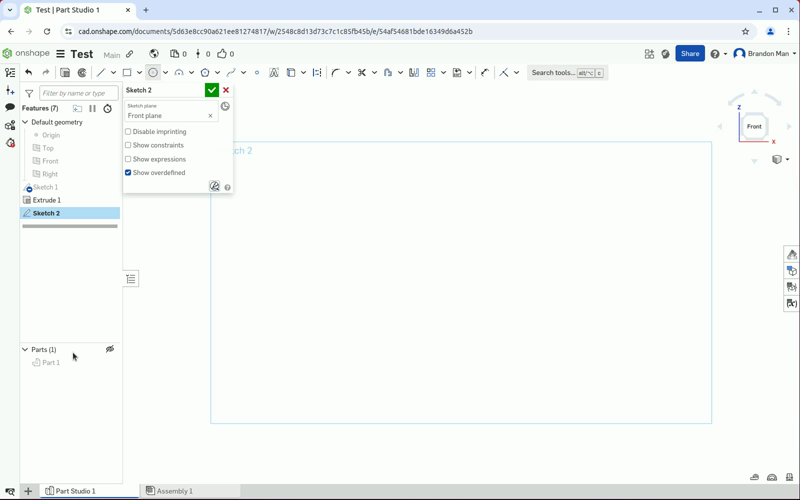
key_down(shift)
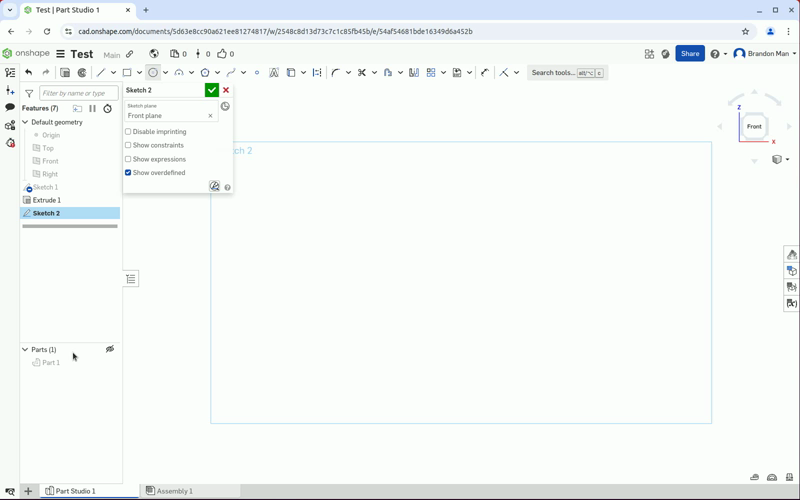
mouse_move(444, 252)
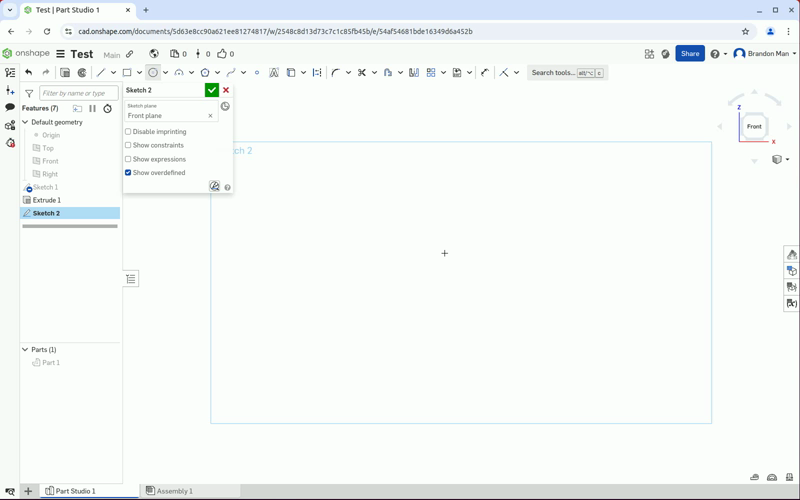
click(444, 252)
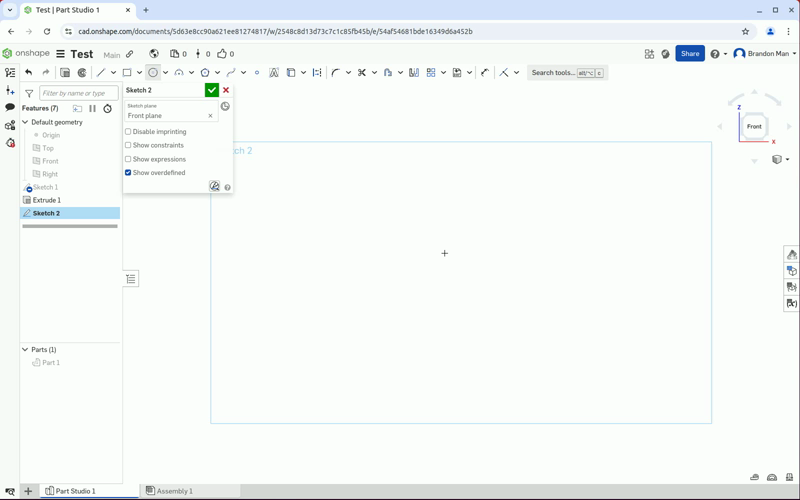
key_up(shift)
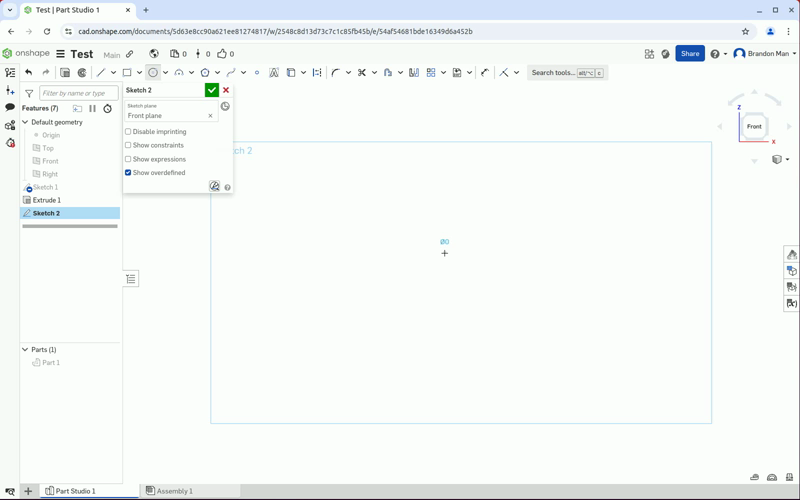
mouse_move(452, 252)
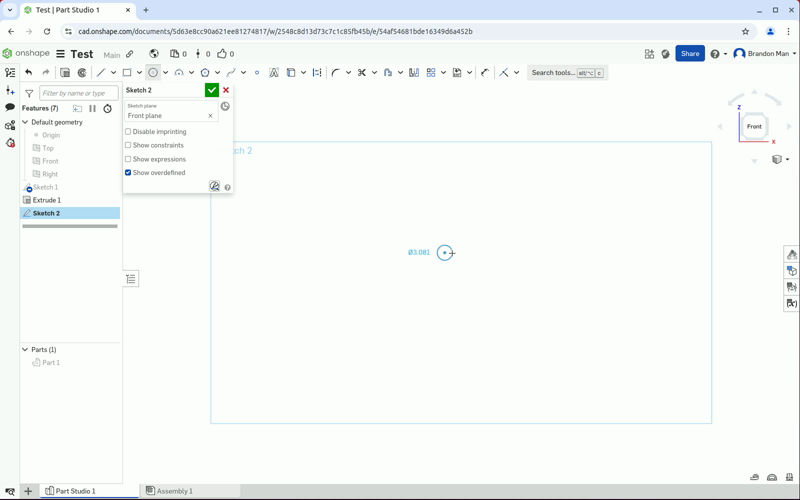
click(452, 252)
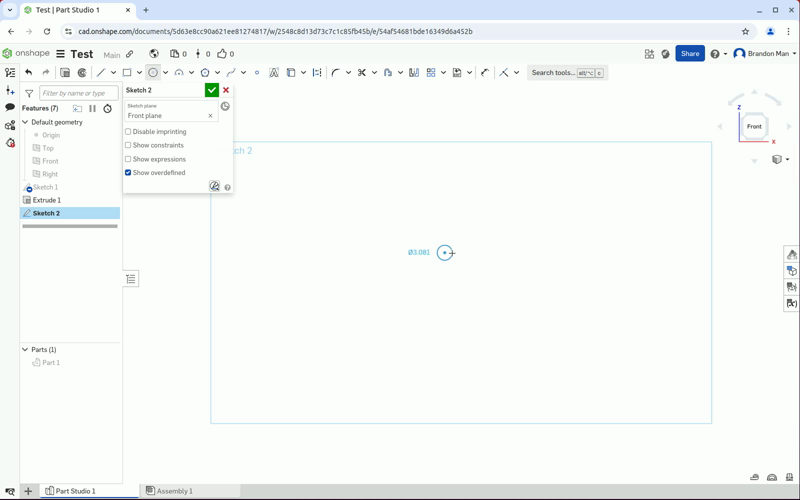
key(esc)
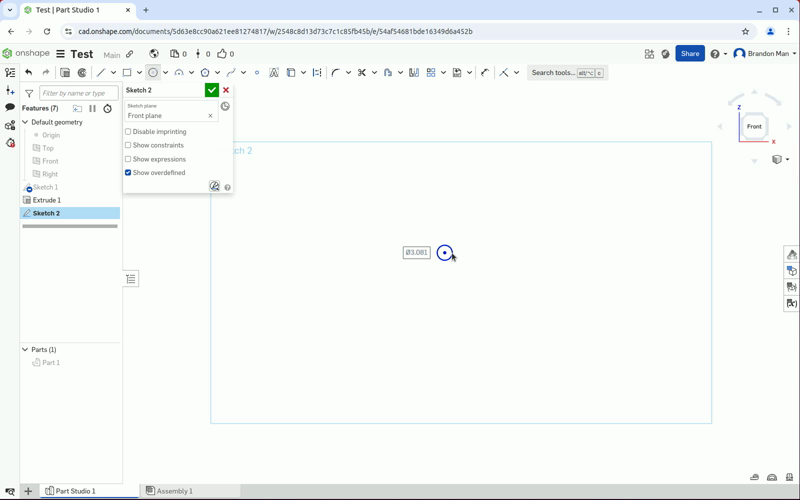
mouse_move(442, 251)
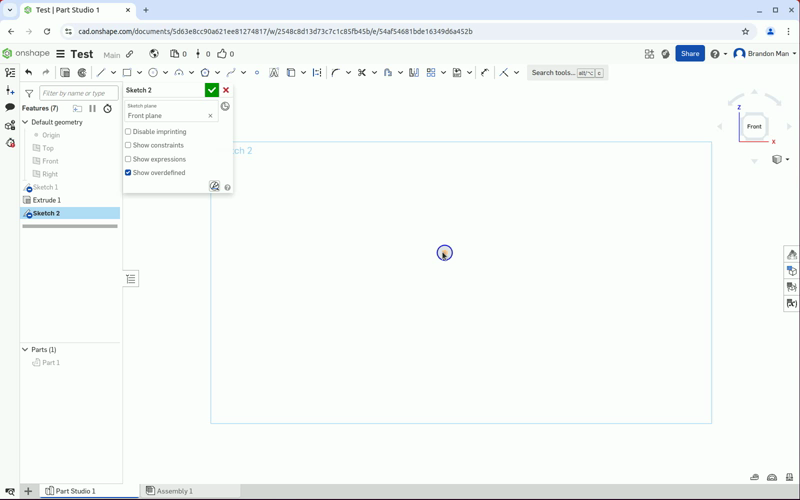
scroll(6)
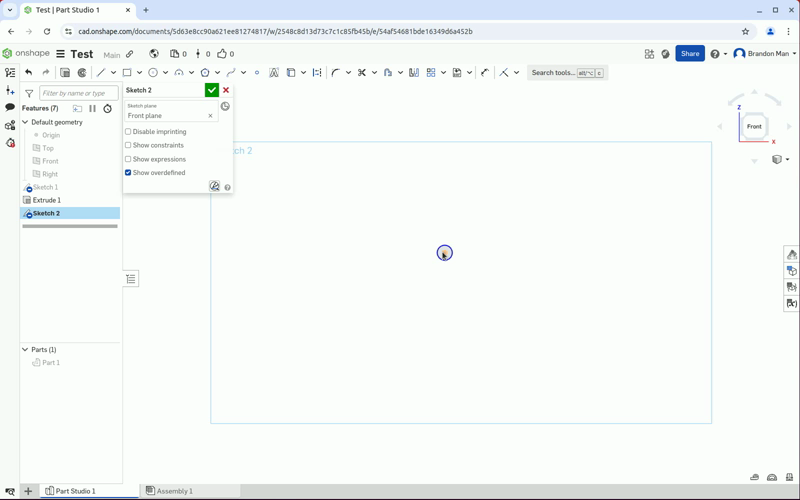
scroll(6)
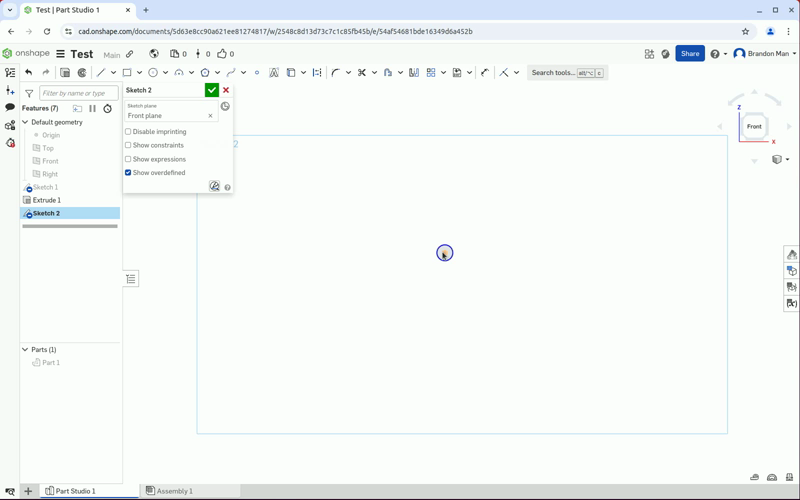
scroll(6)
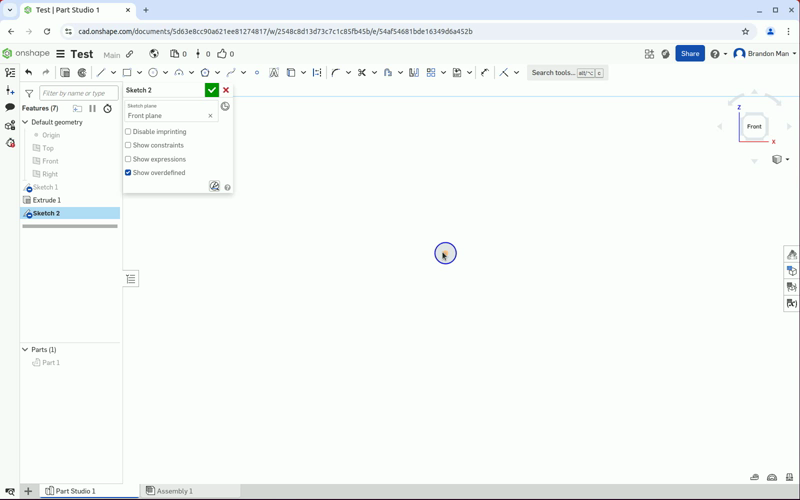
scroll(6)
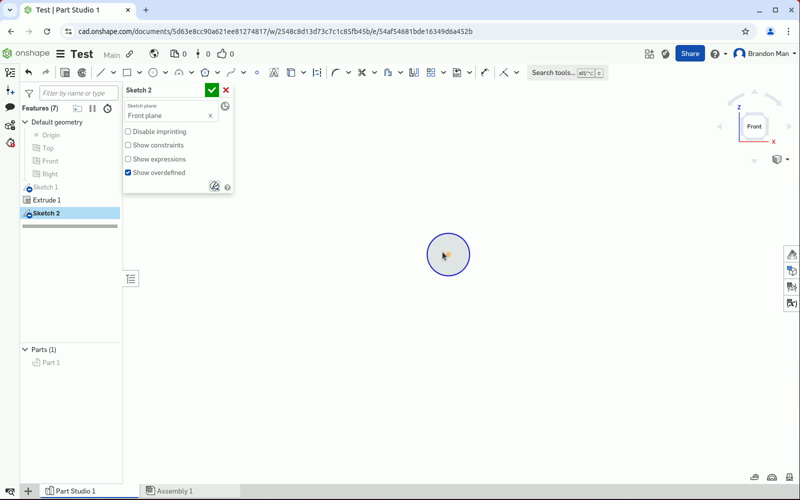
scroll(6)
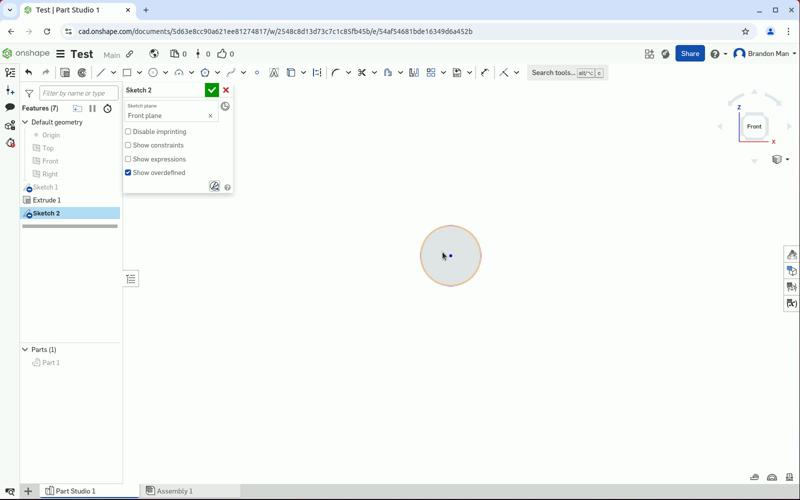
scroll(6)
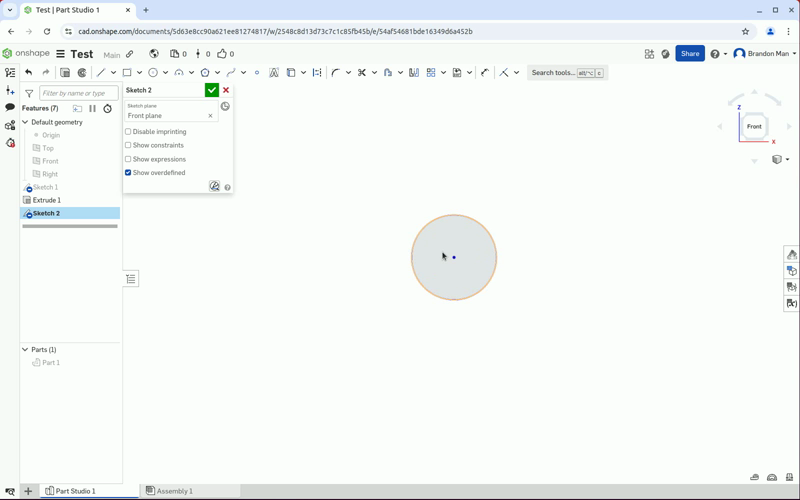
scroll(6)
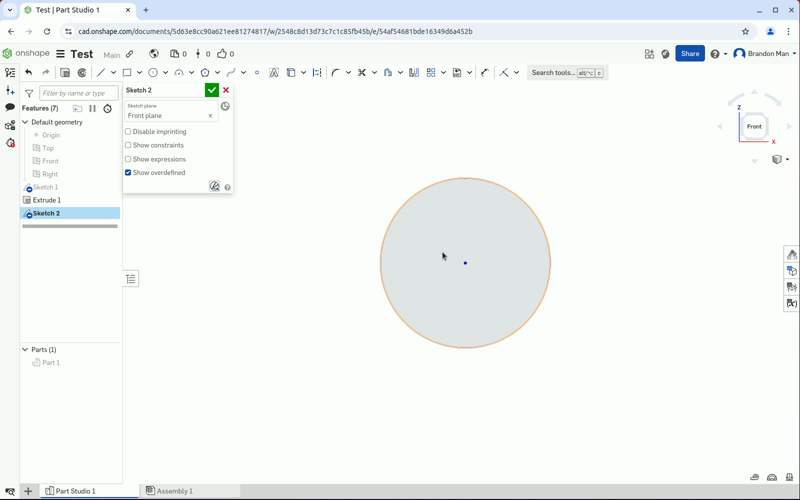
click(442, 251)
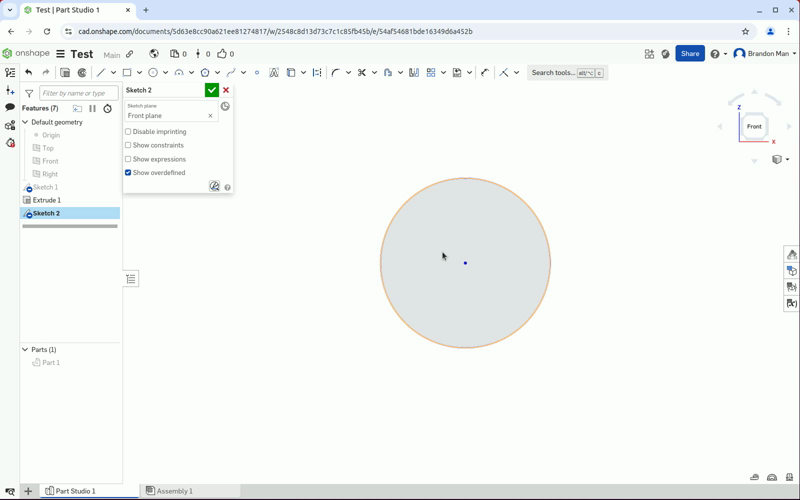
scroll(-6)
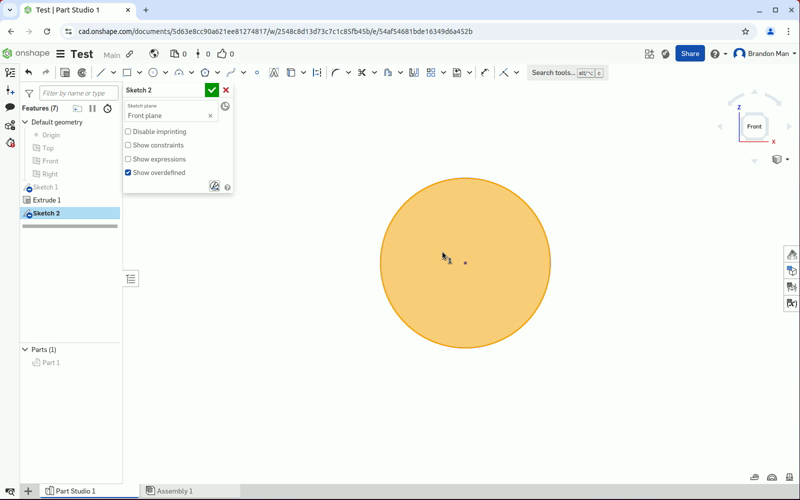
scroll(-6)
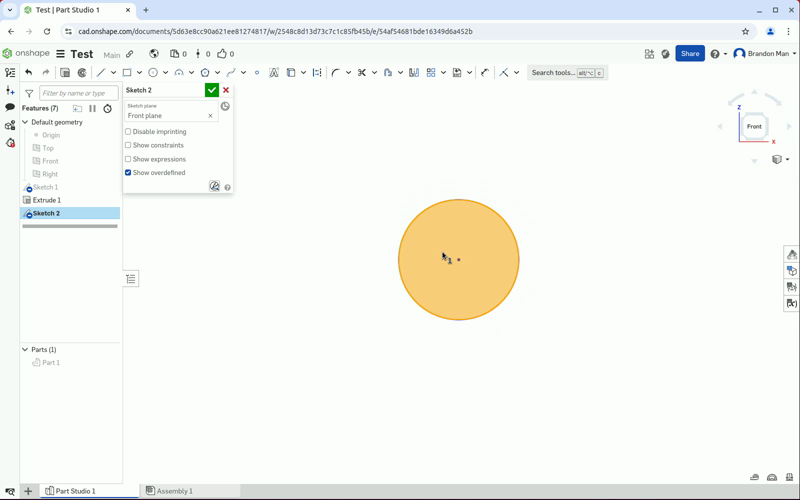
scroll(-6)
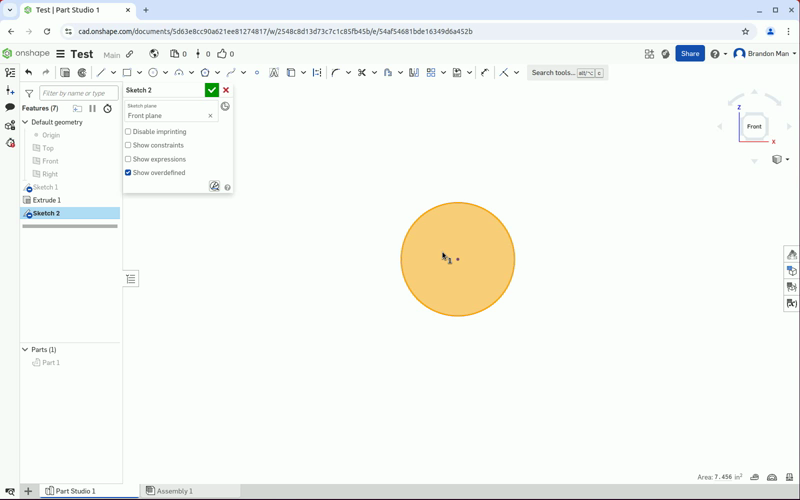
scroll(-6)
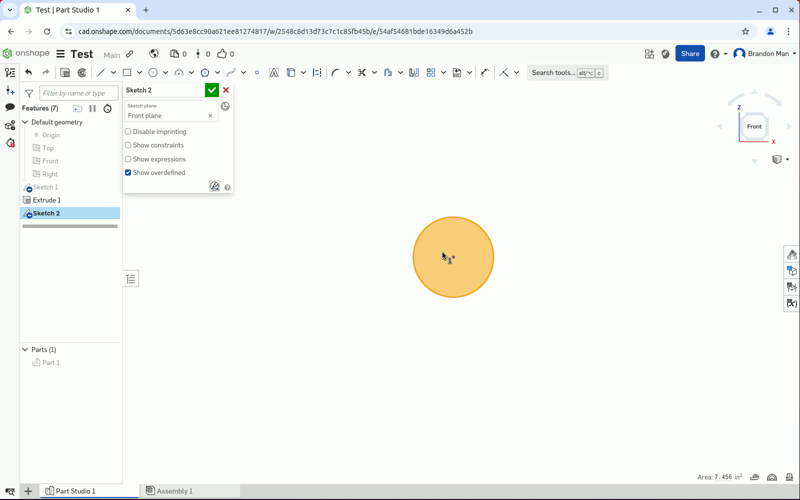
scroll(-6)
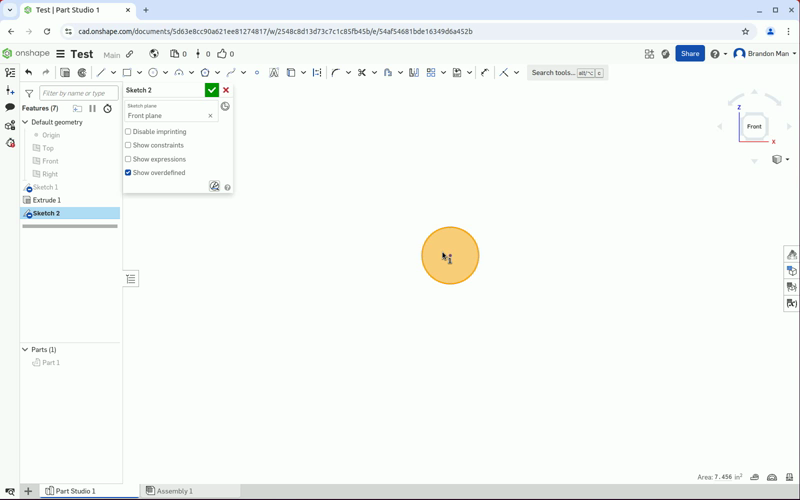
scroll(-6)
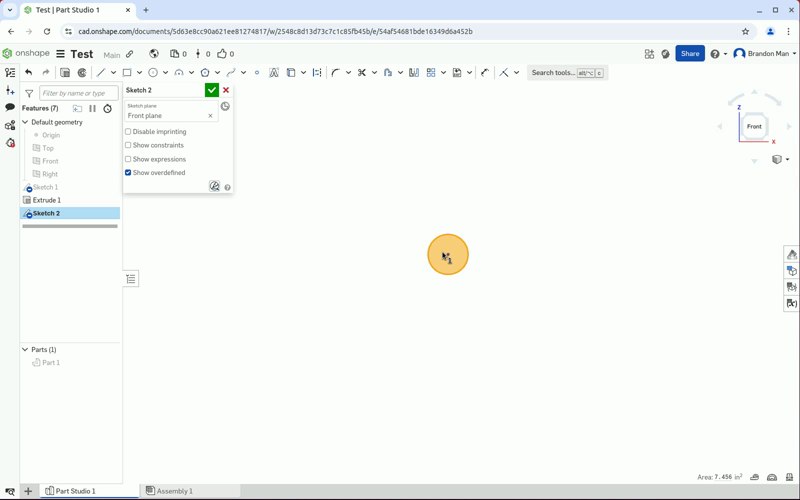
scroll(-6)
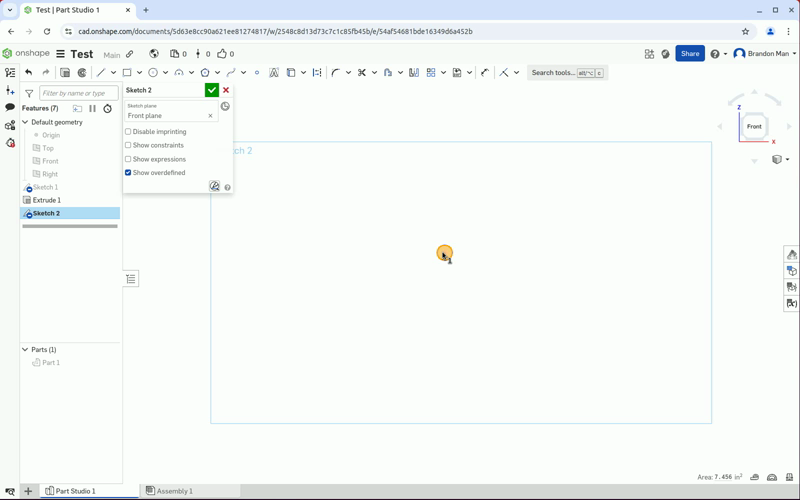
mouse_move(73, 352)
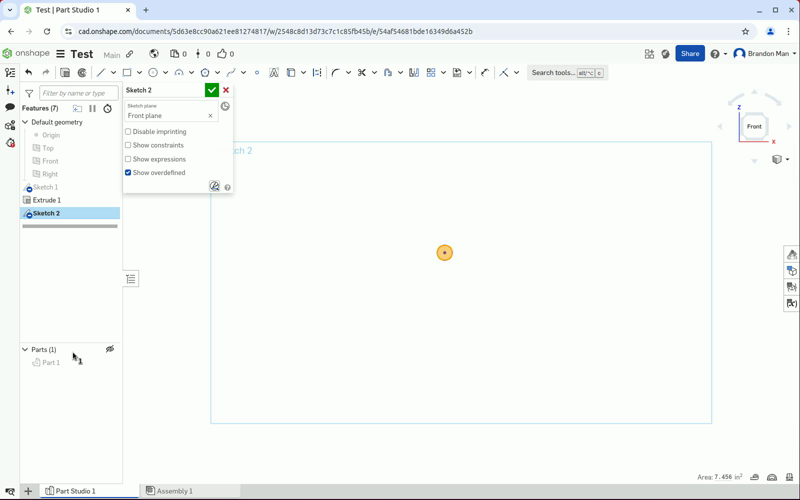
key(shift+y)
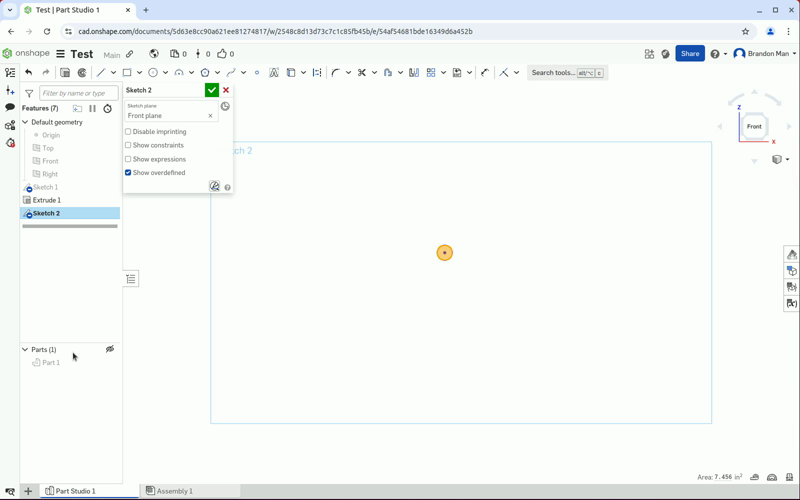
key(shift+e)
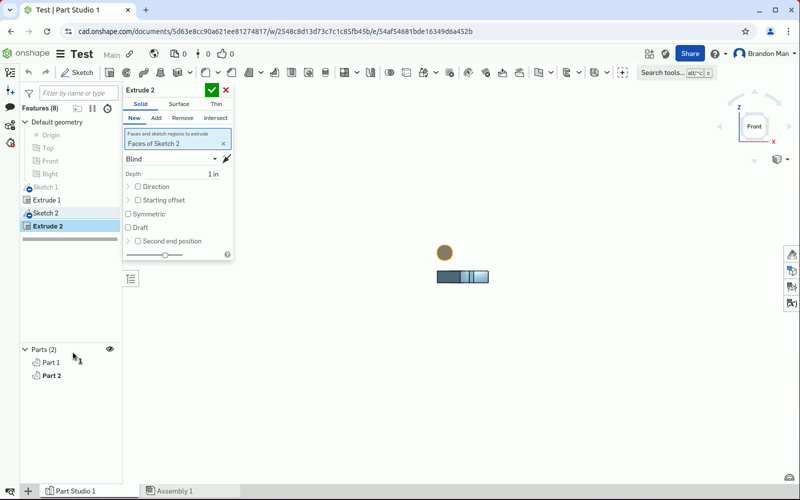
mouse_move(143, 106)
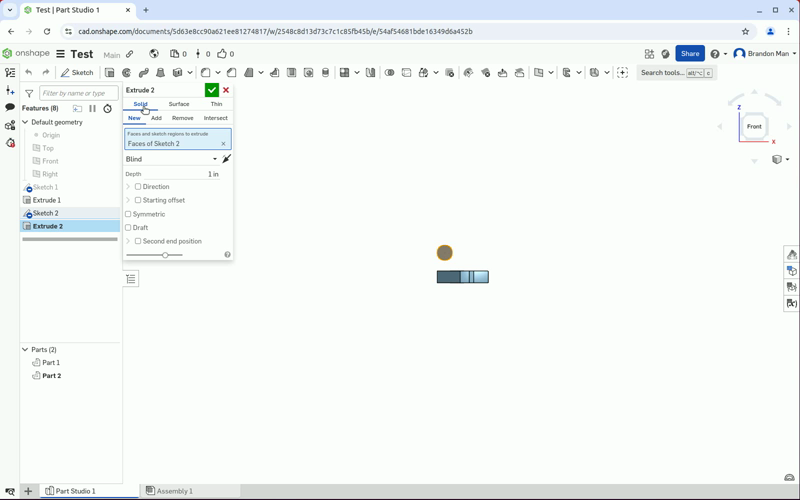
click(143, 106)
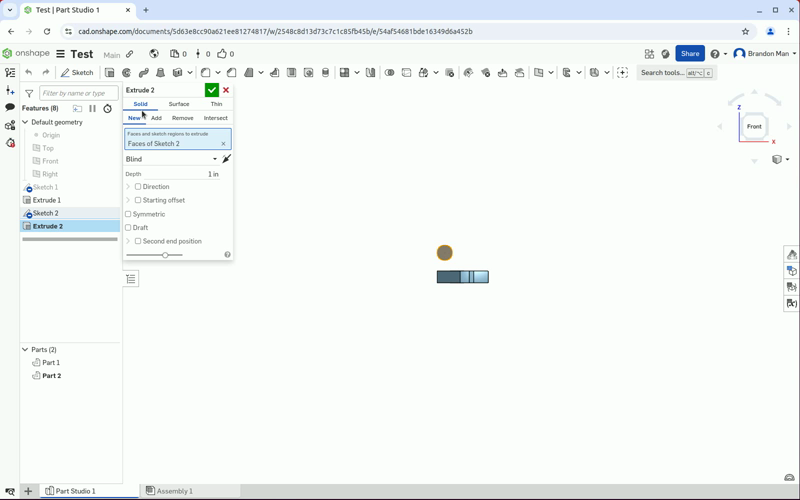
mouse_move(137, 120)
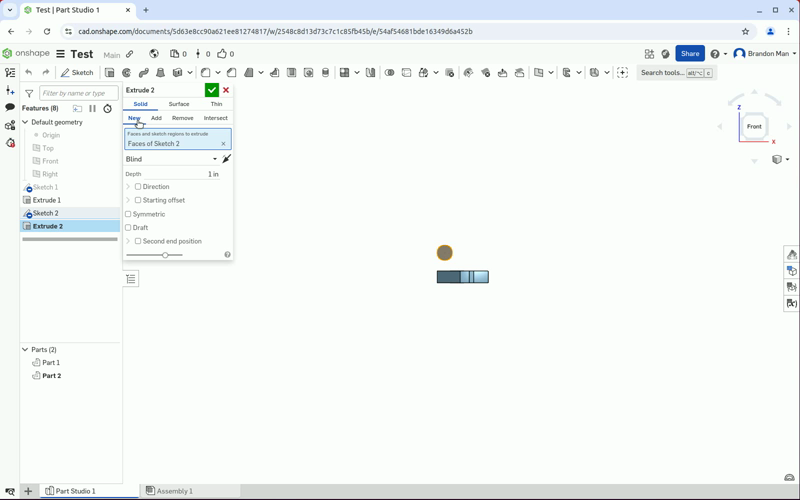
click(137, 120)
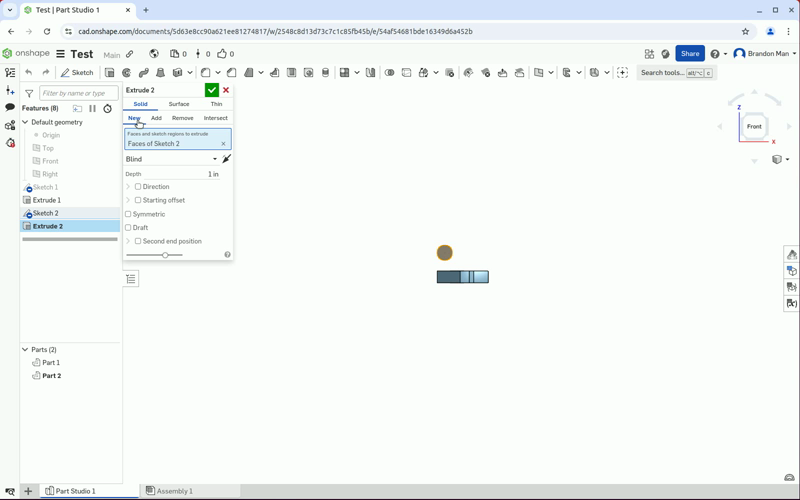
key(tab, 4)
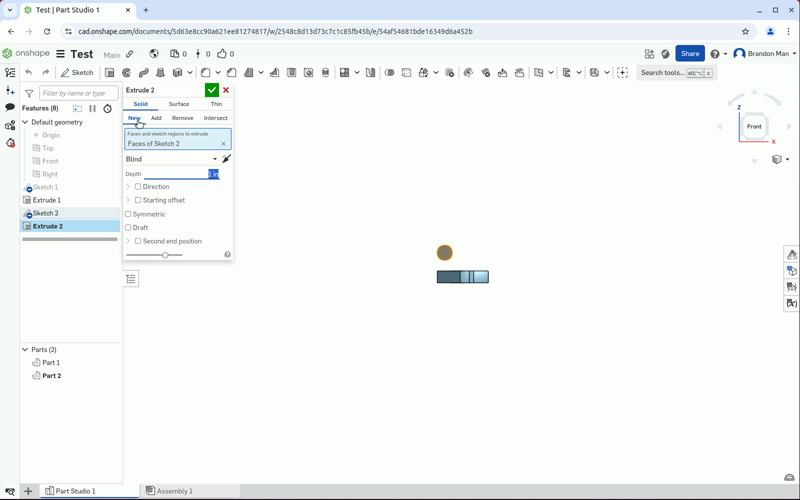
text(-11.795)
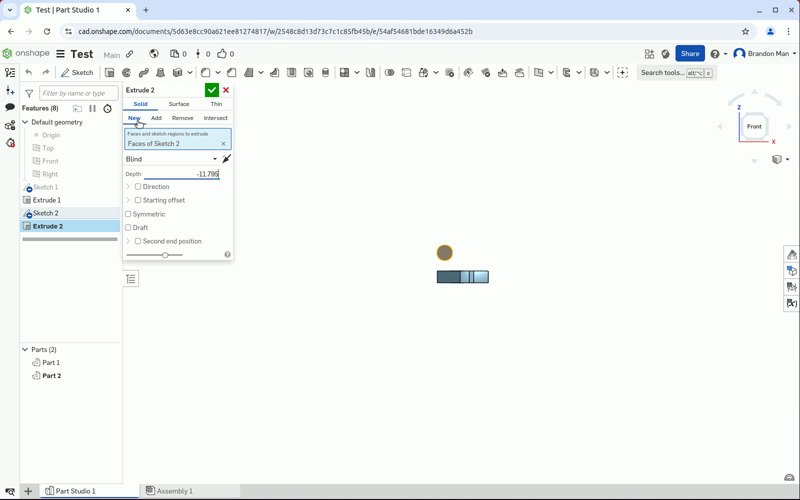
key(enter)
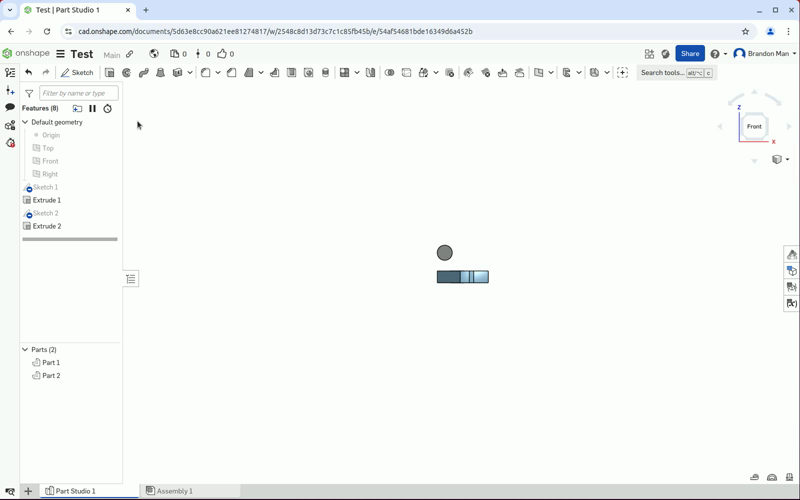
key(shift+h)
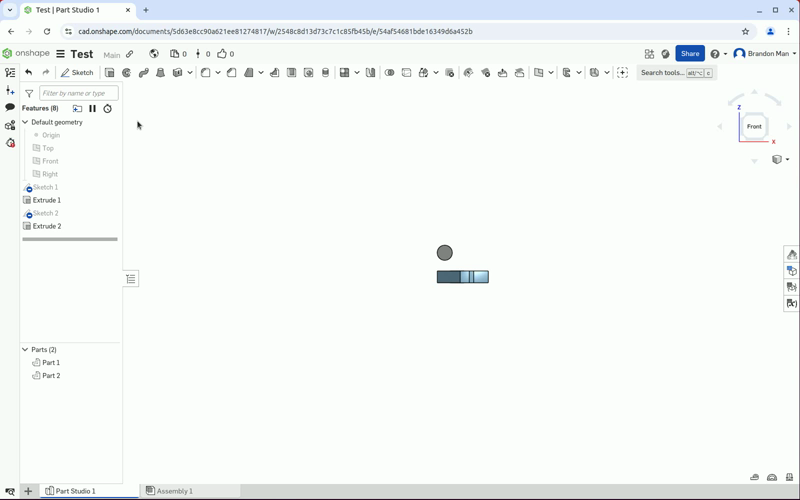
key(shift+h)
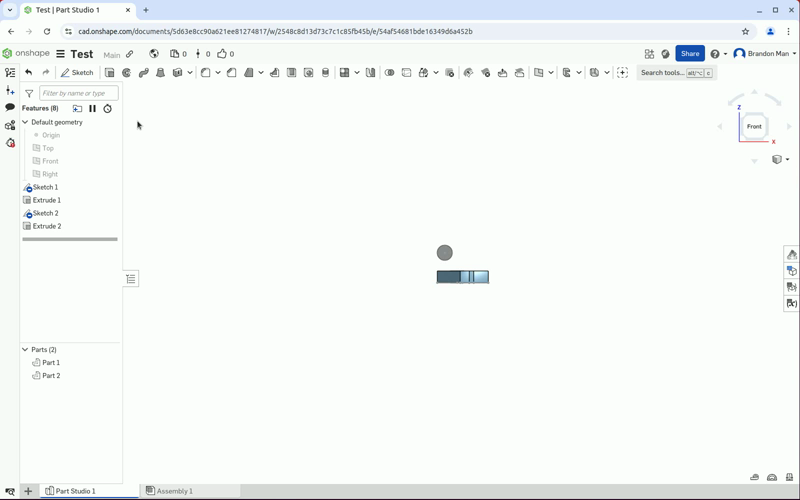
key(shift+7)
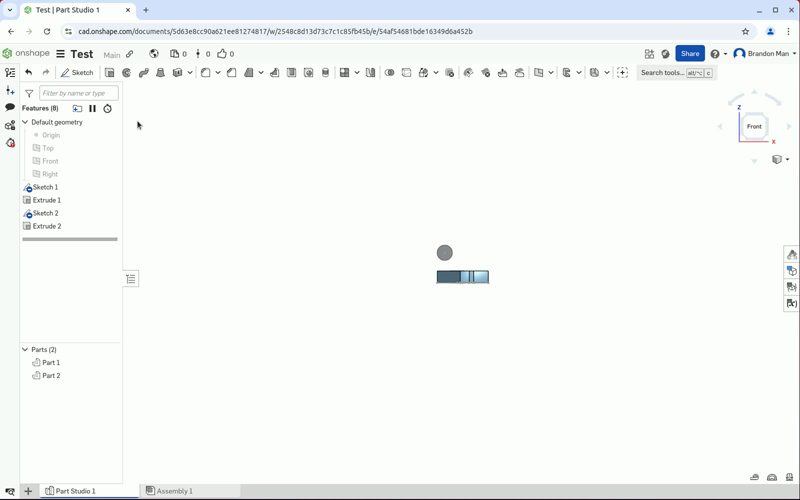
key(left, 2)
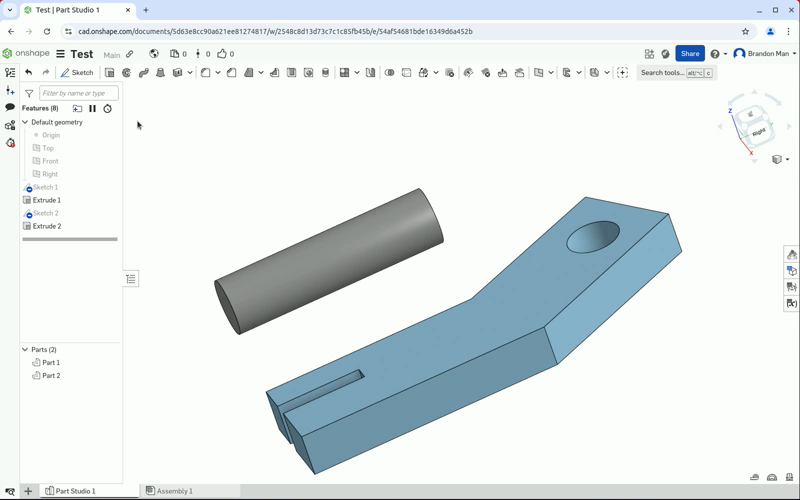
key(down, 2)
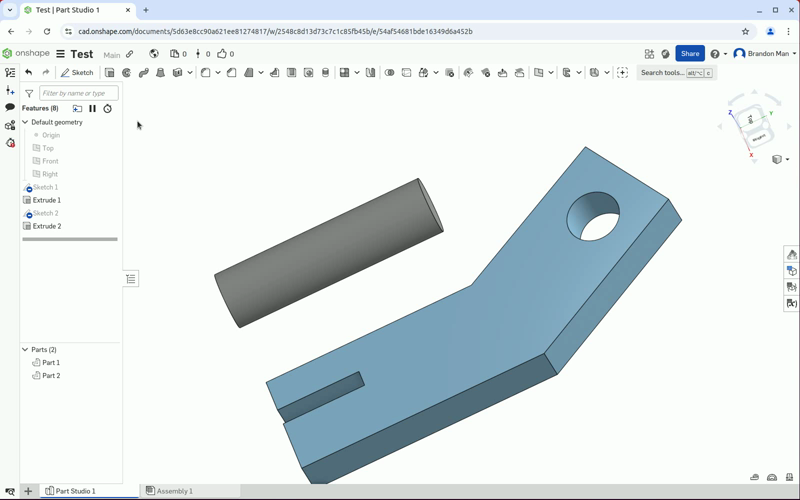
key(up, 2)
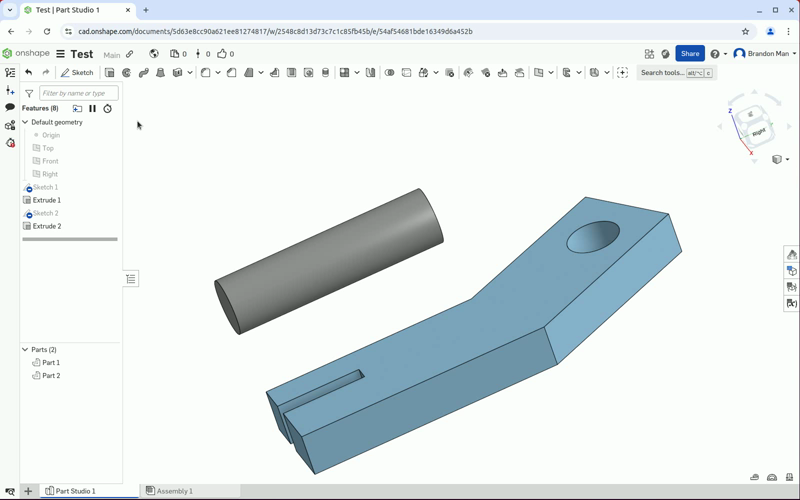
key(right, 2)
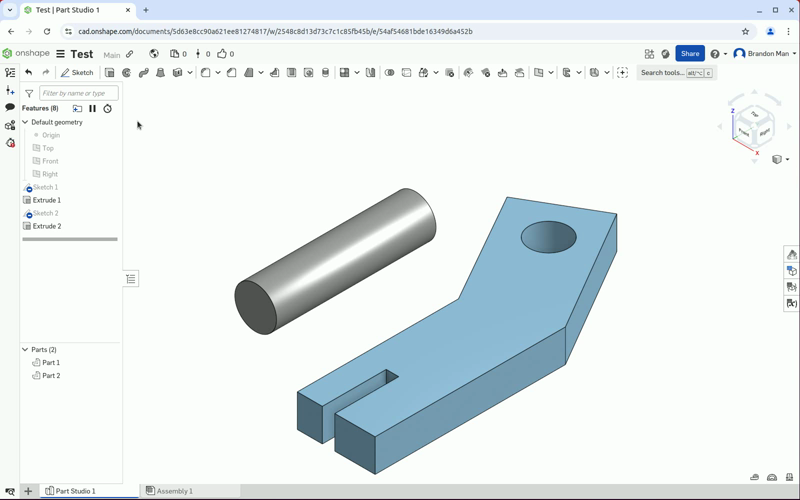
mouse_move(73, 189)
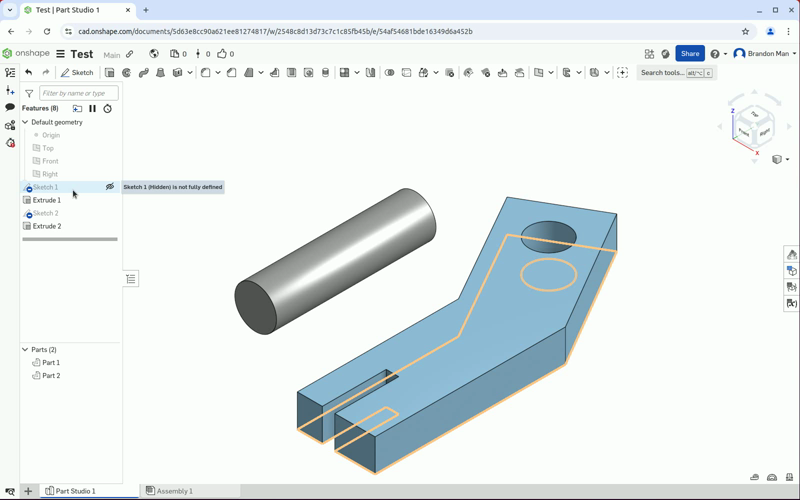
click(73, 189)